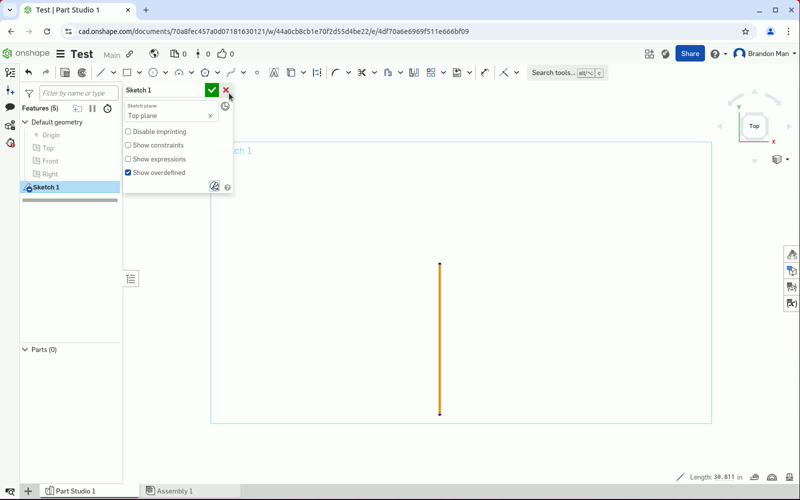
key(shift+h)
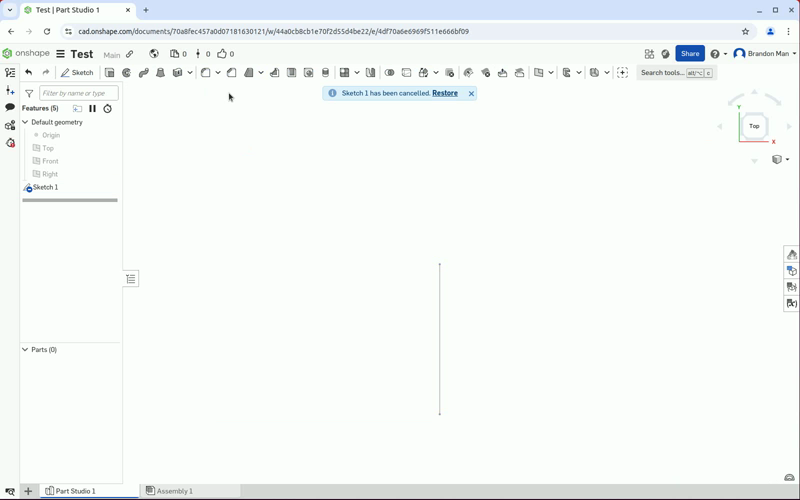
key(shift+s)
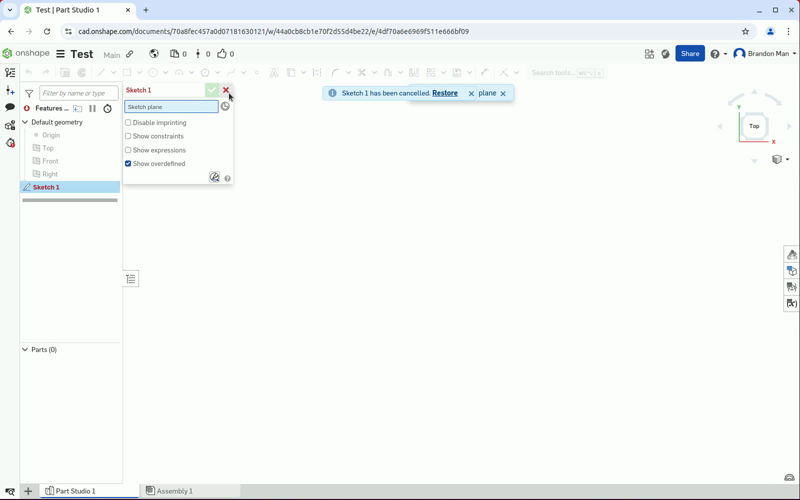
mouse_move(73, 150)
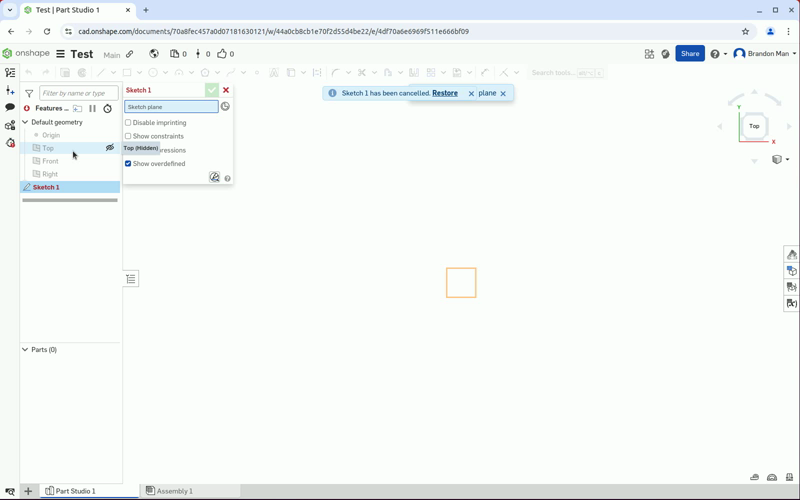
click(73, 150)
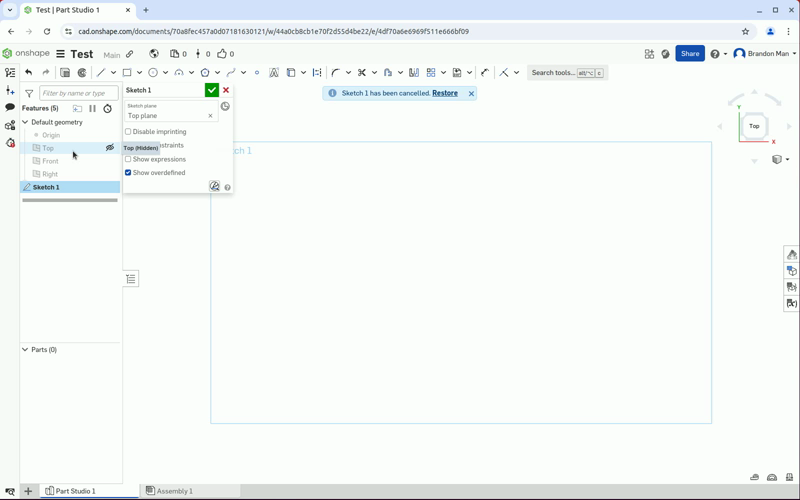
mouse_move(73, 352)
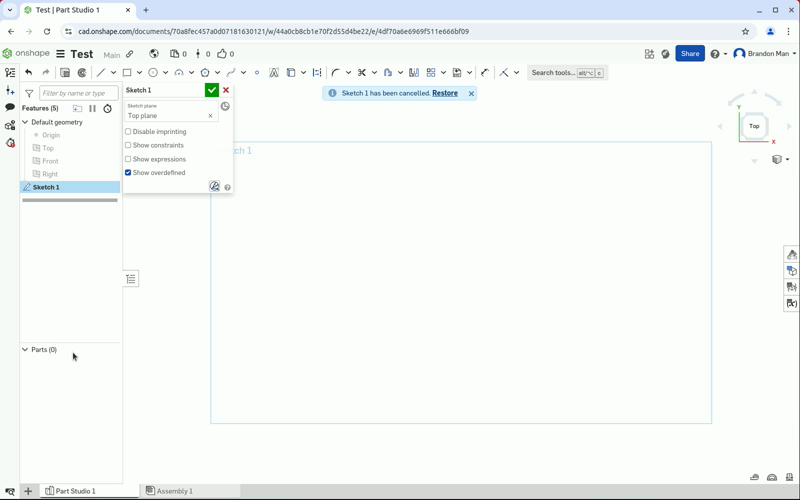
key(y)
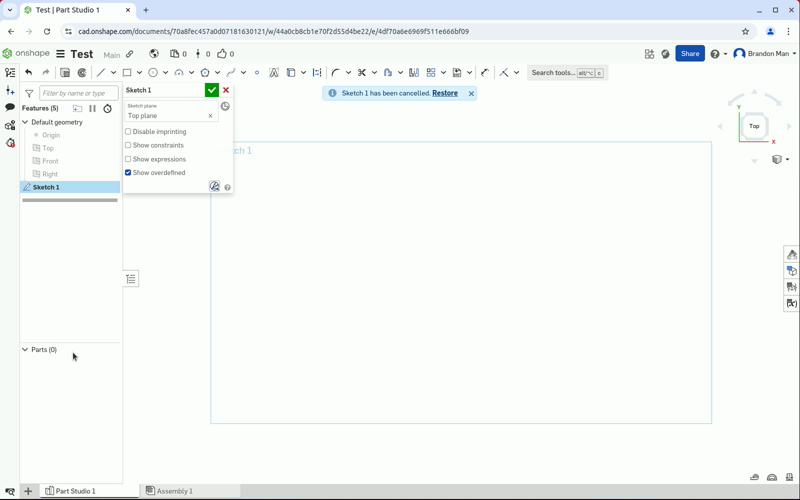
key(l)
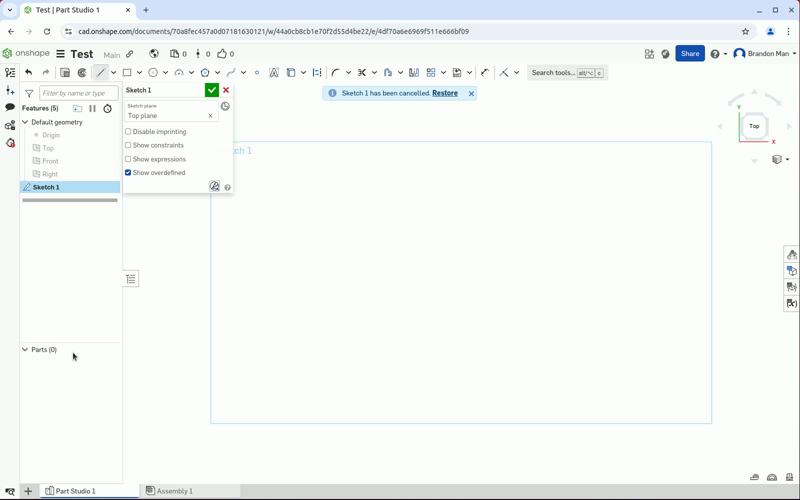
key_down(shift)
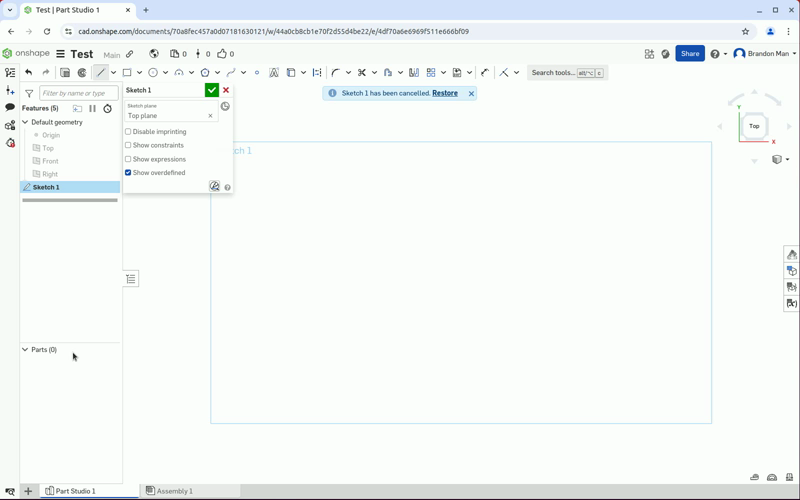
mouse_move(389, 324)
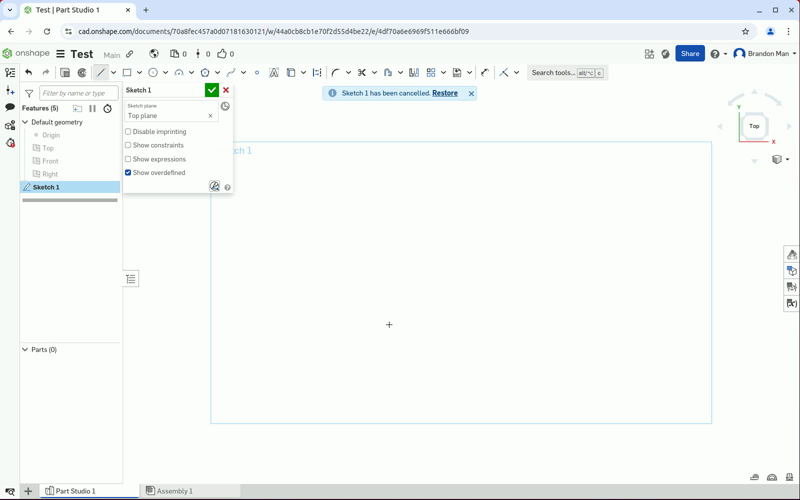
click(389, 324)
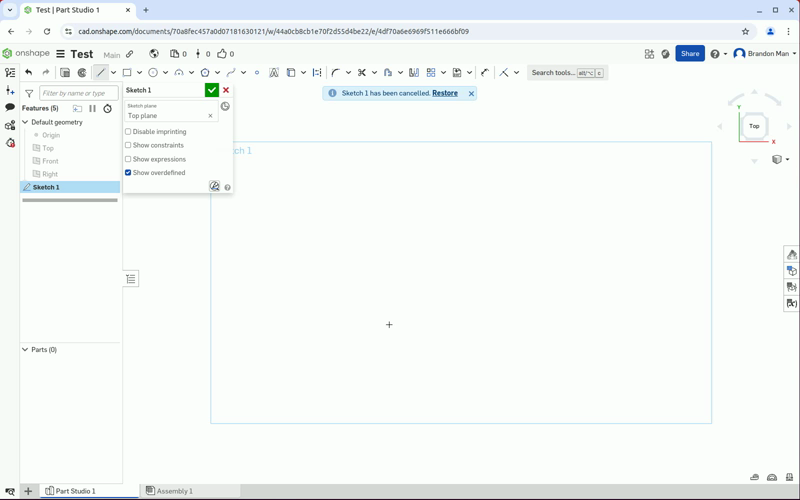
key_up(shift)
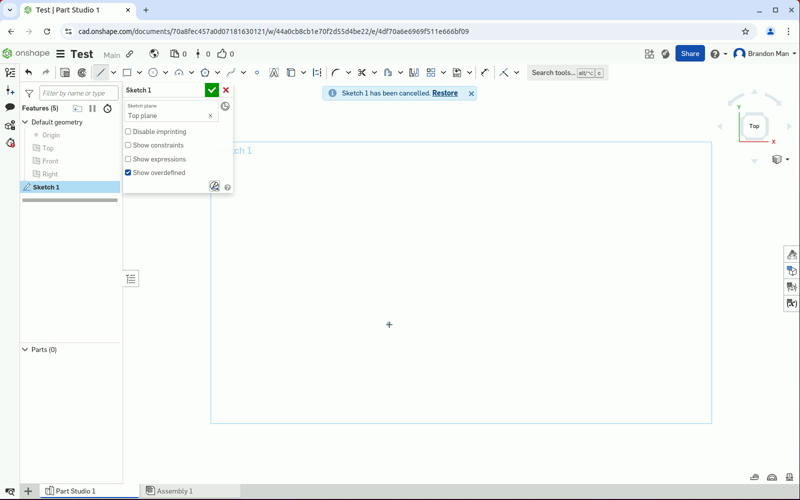
key_down(shift)
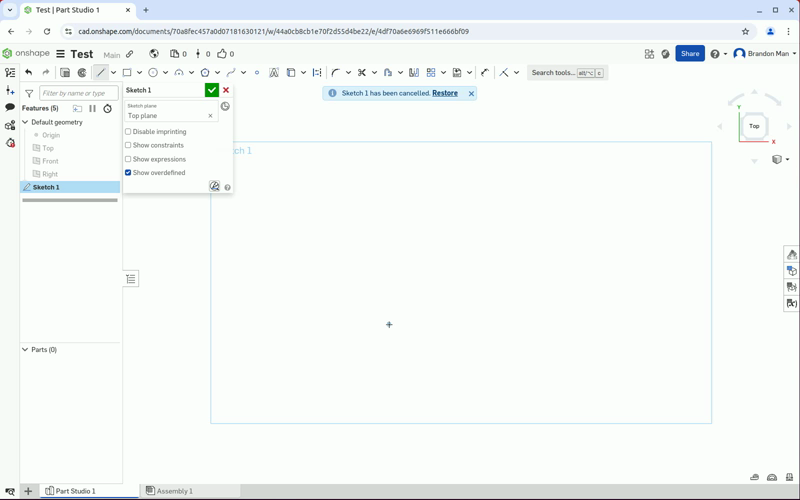
mouse_move(531, 324)
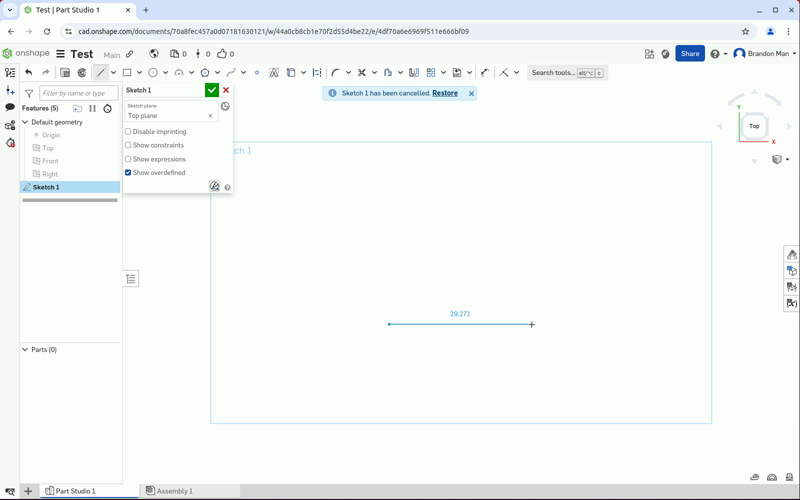
click(531, 324)
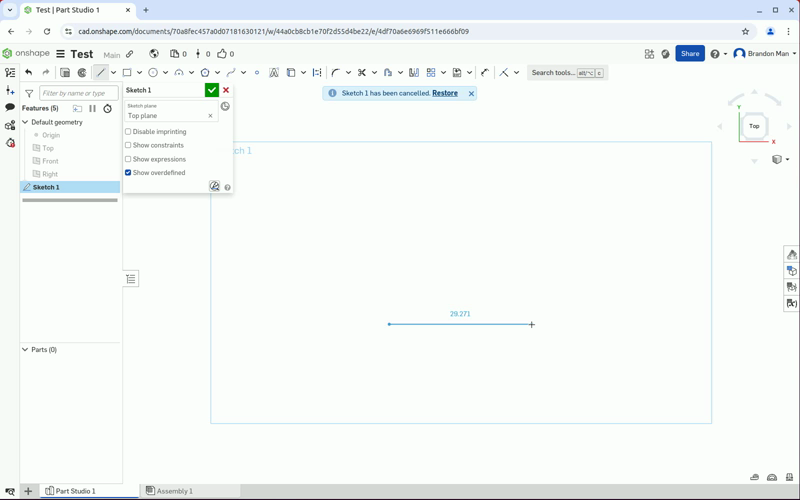
key_up(shift)
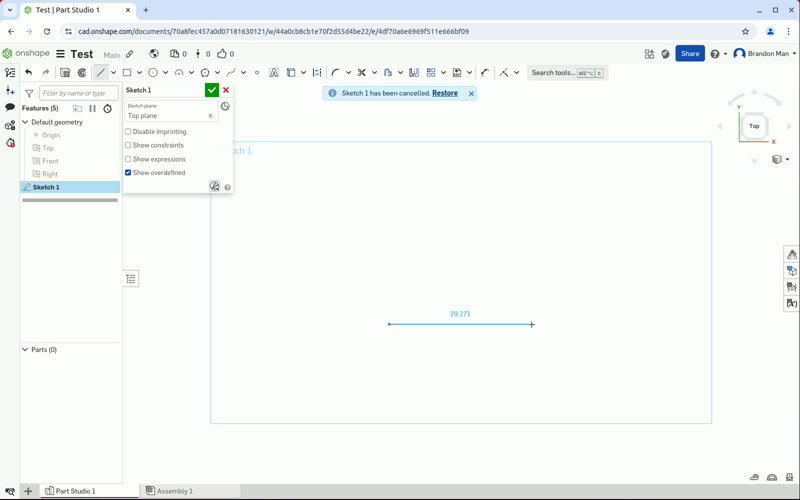
key(esc)
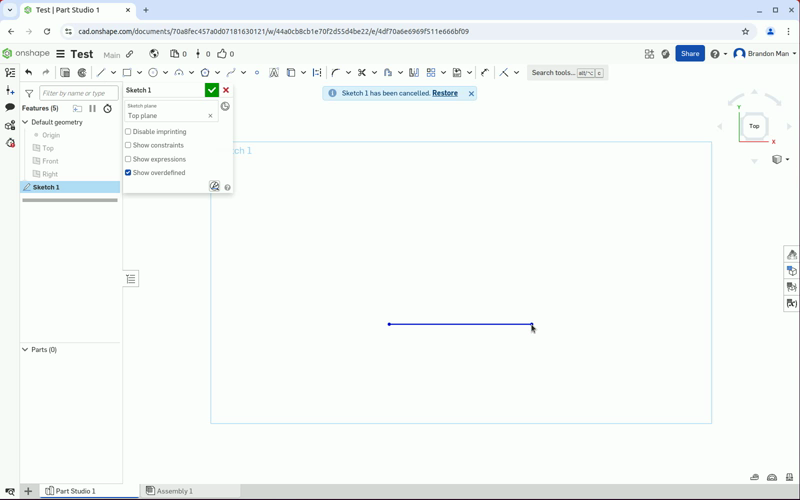
key(a)
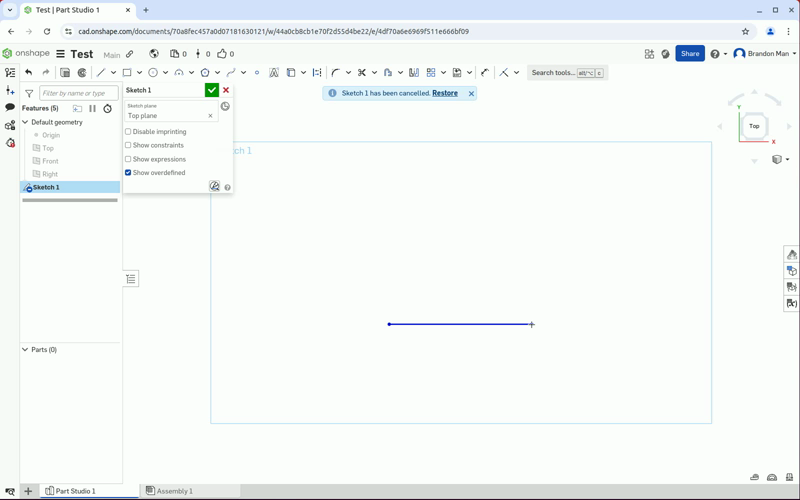
mouse_move(531, 324)
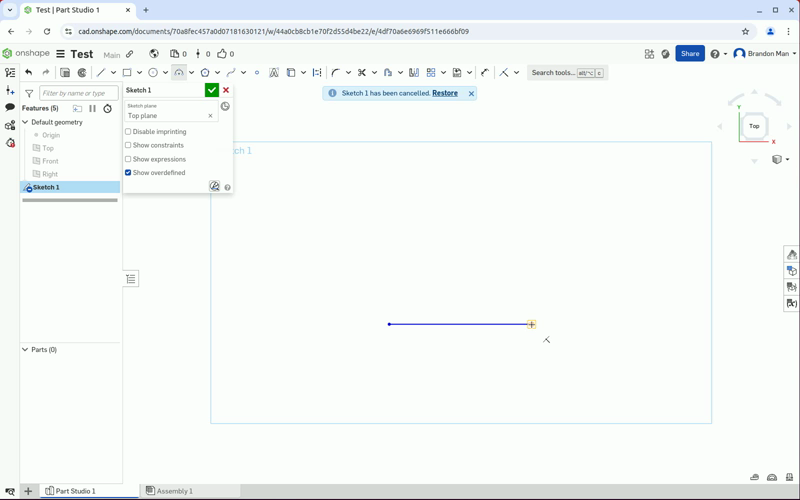
click(531, 324)
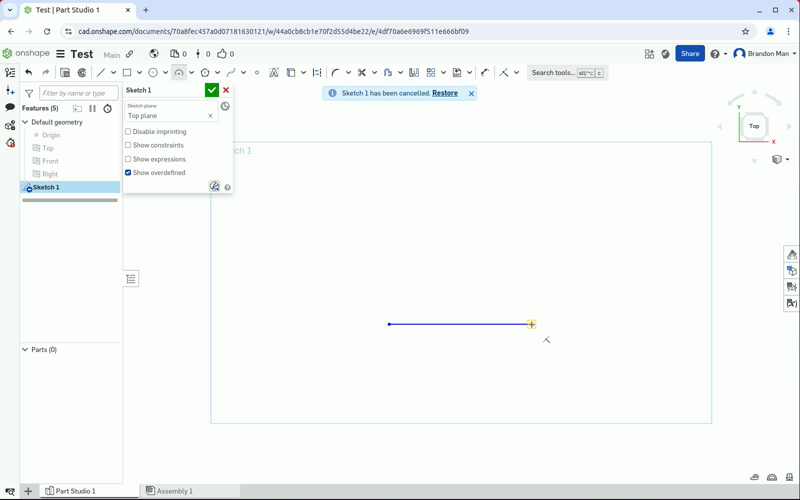
key_down(shift)
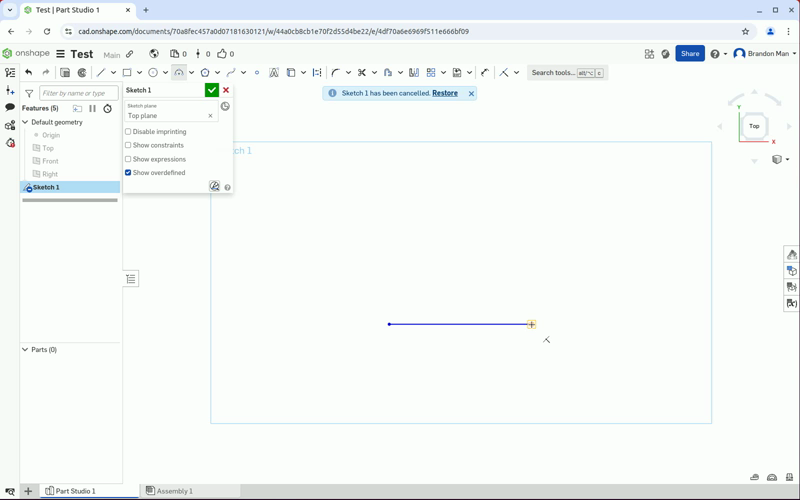
mouse_move(531, 242)
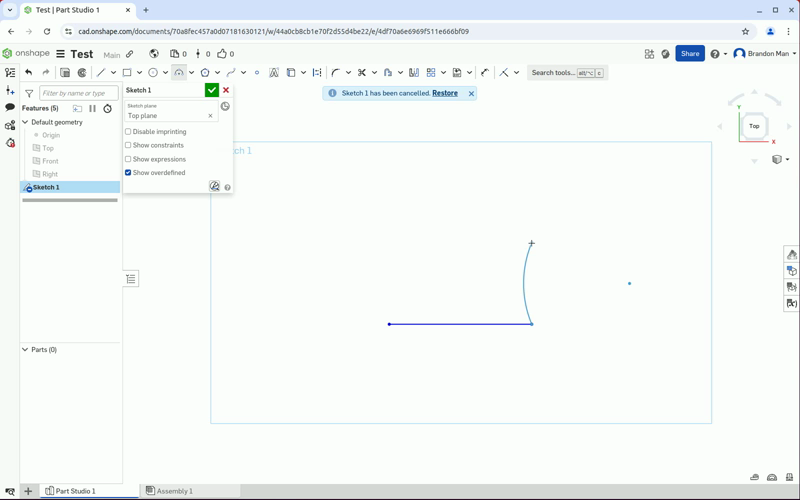
click(531, 242)
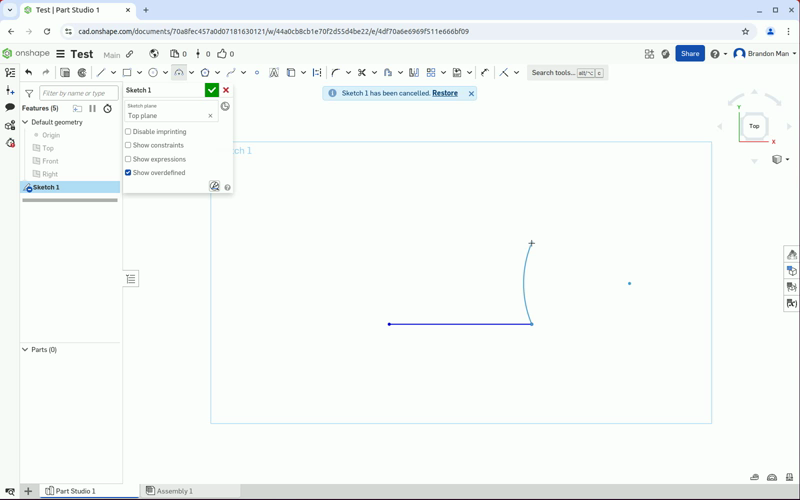
mouse_move(572, 283)
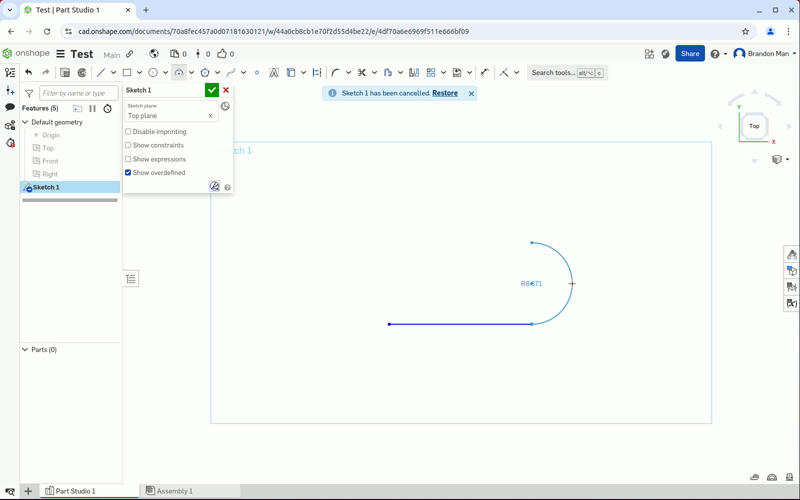
click(572, 283)
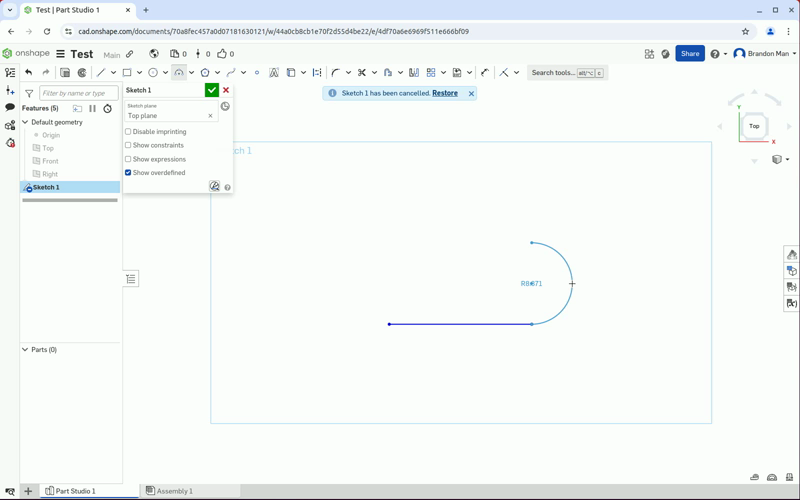
key_up(shift)
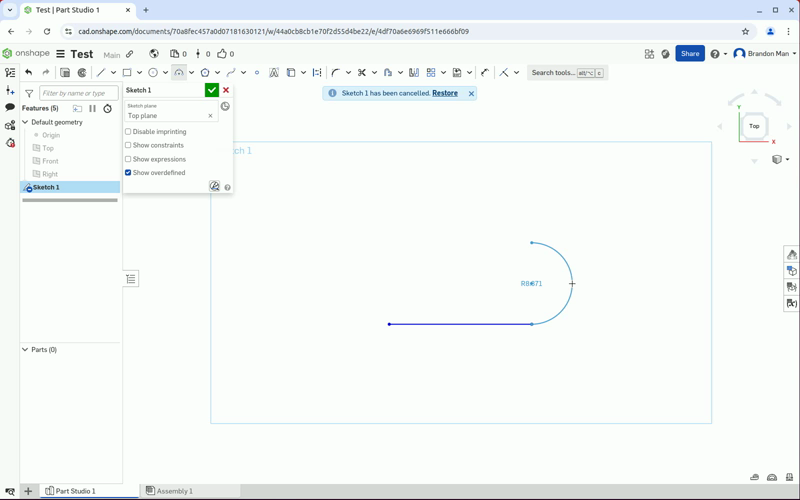
key(esc)
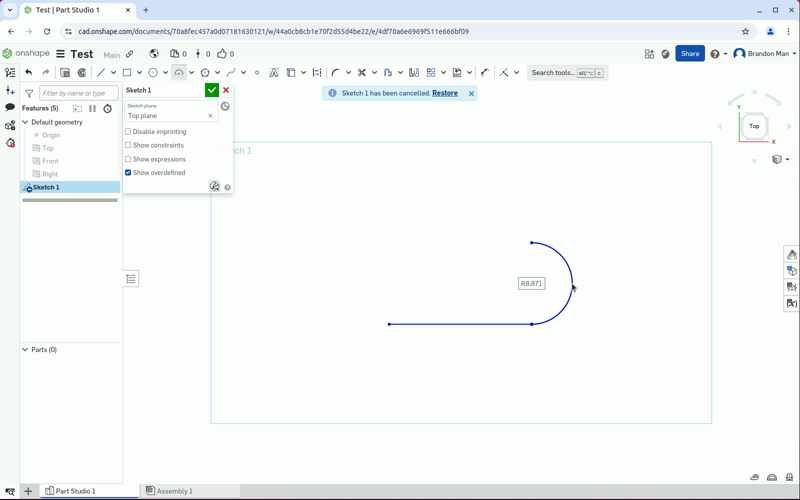
key(l)
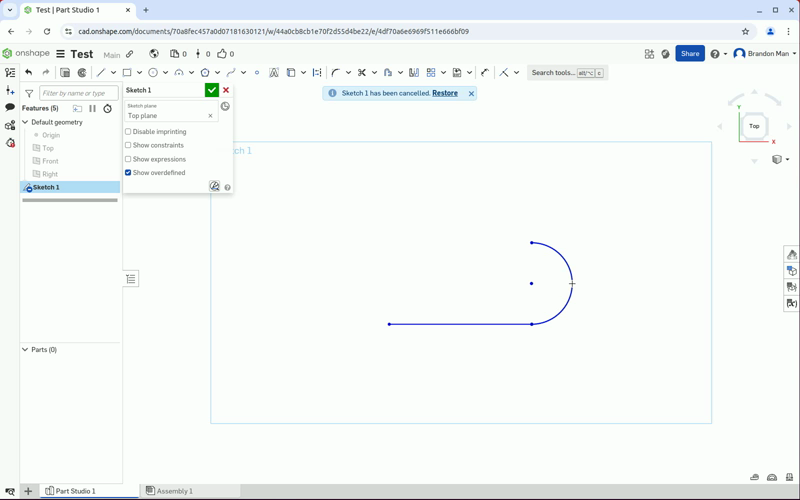
mouse_move(531, 242)
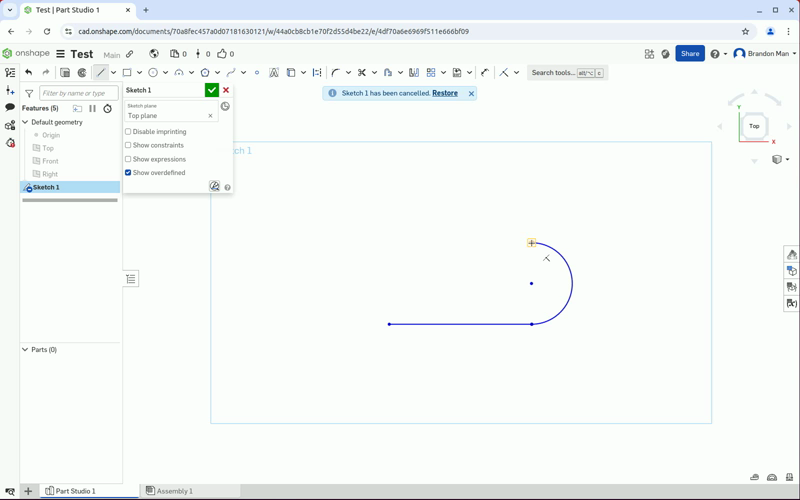
click(531, 242)
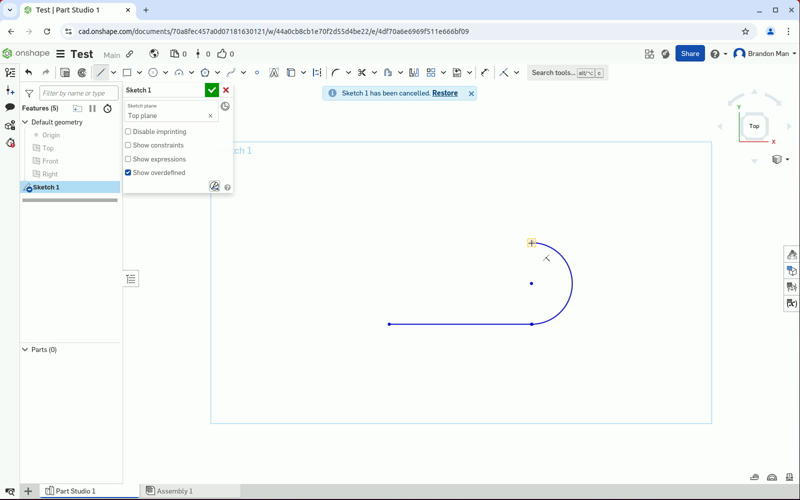
key_down(shift)
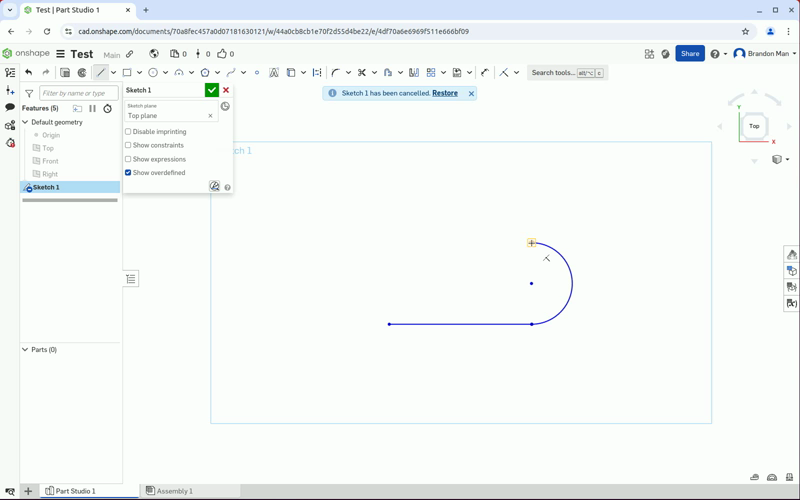
mouse_move(389, 242)
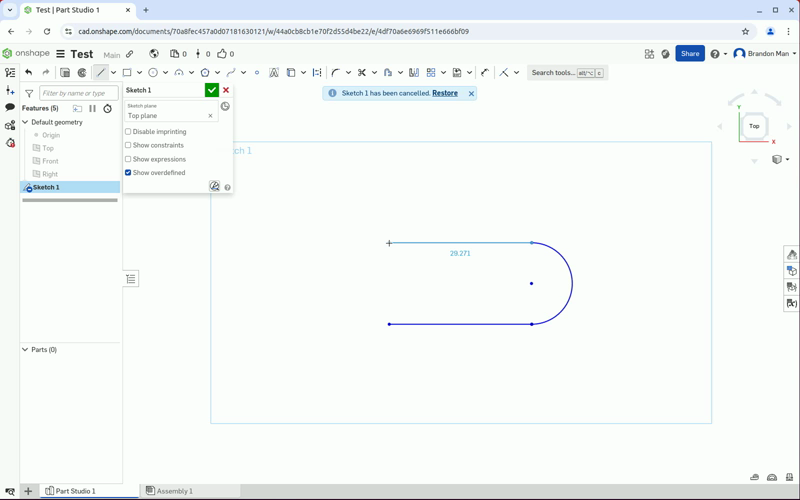
click(389, 242)
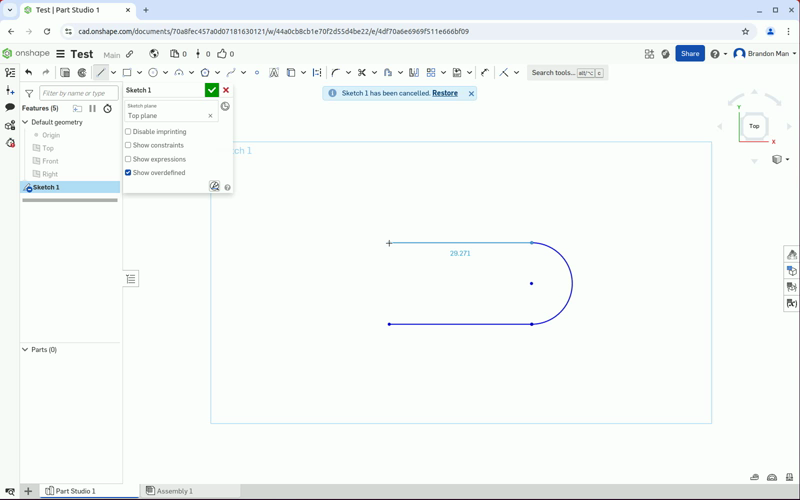
key_up(shift)
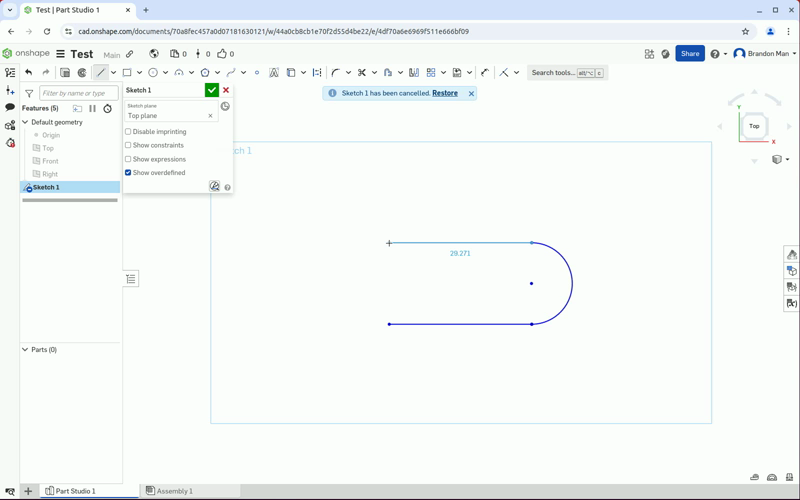
key(esc)
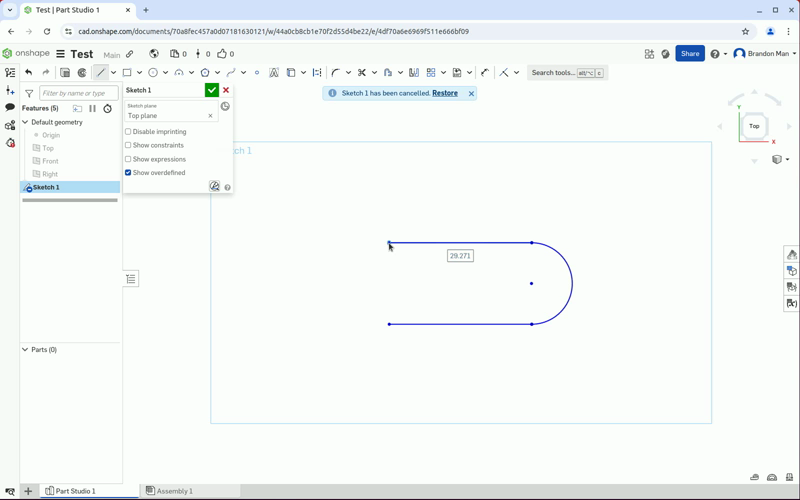
key(a)
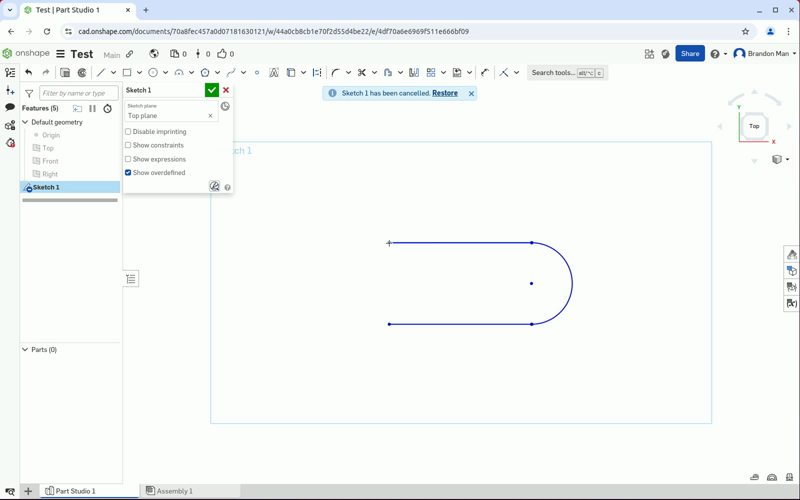
mouse_move(389, 242)
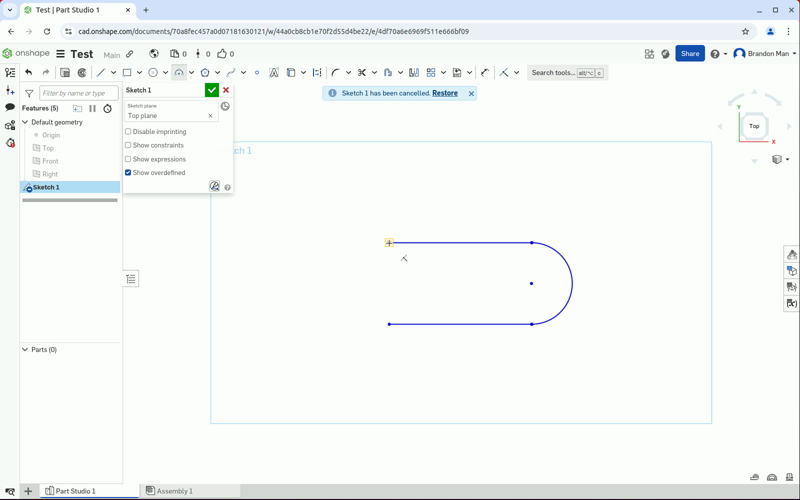
click(389, 242)
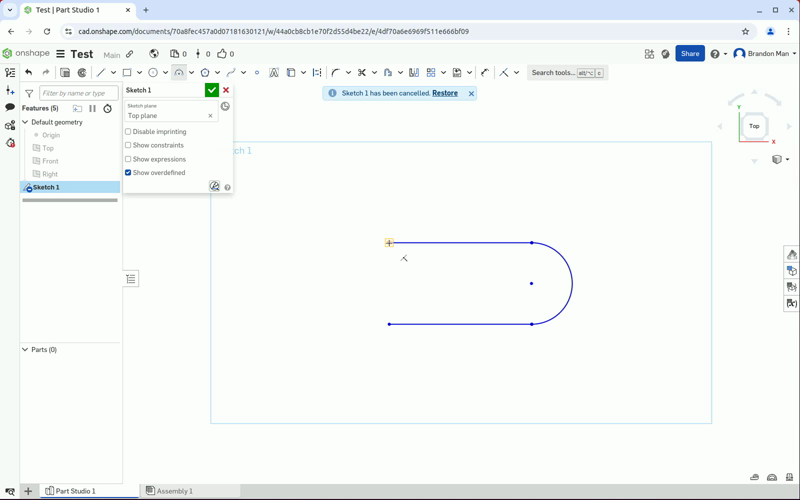
mouse_move(389, 324)
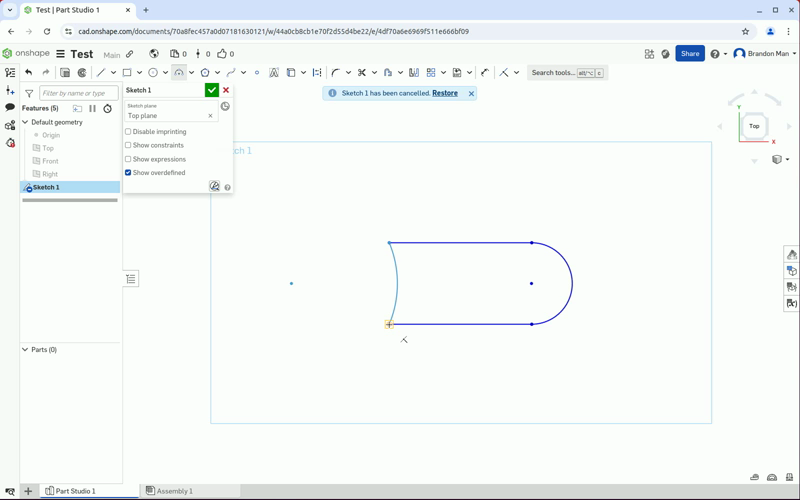
click(389, 324)
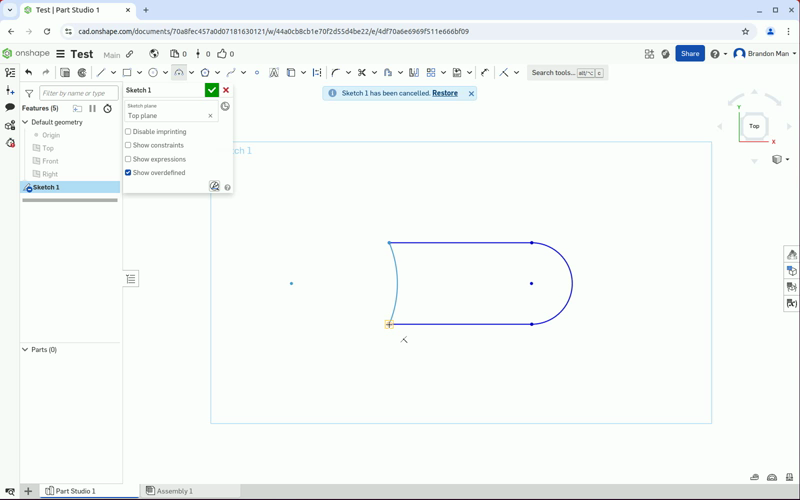
key_down(shift)
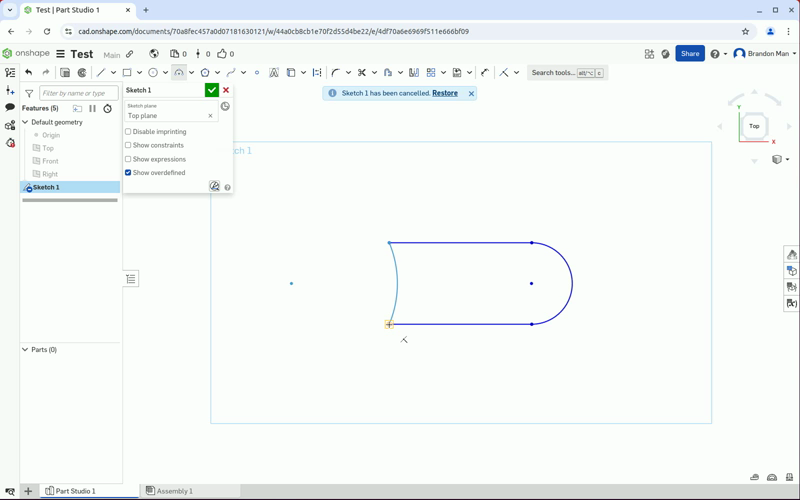
mouse_move(348, 283)
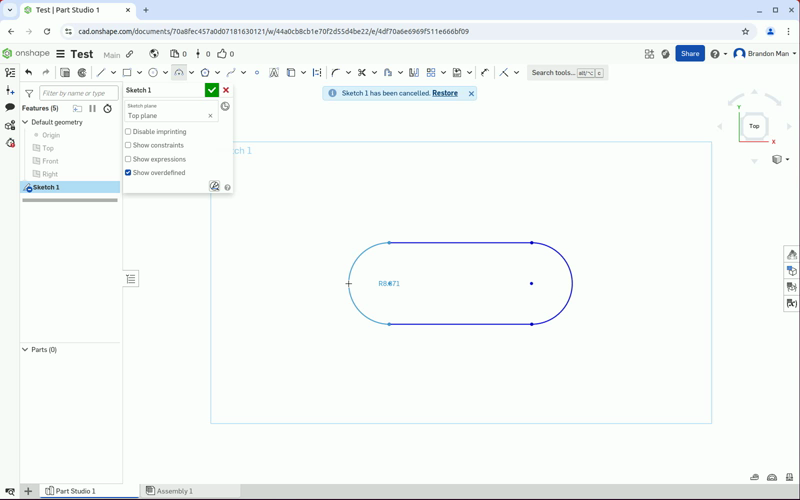
click(348, 283)
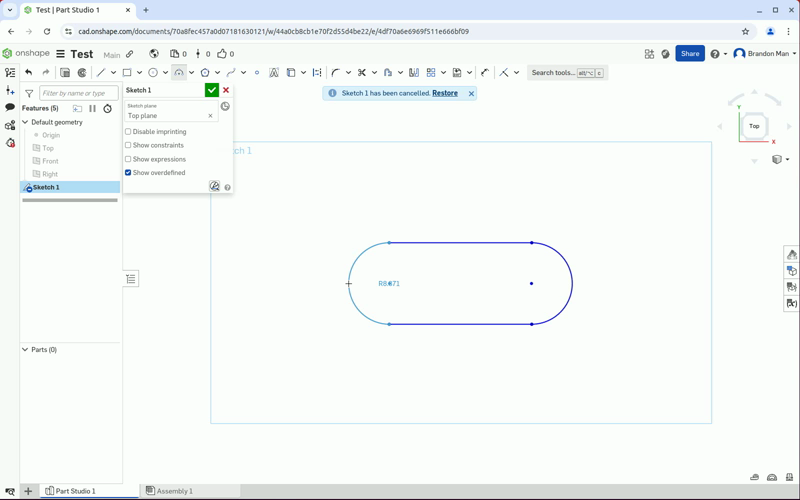
key_up(shift)
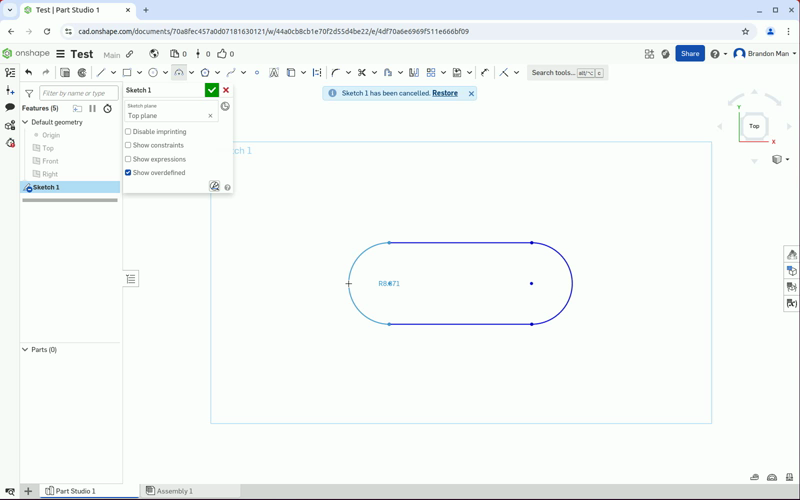
key(esc)
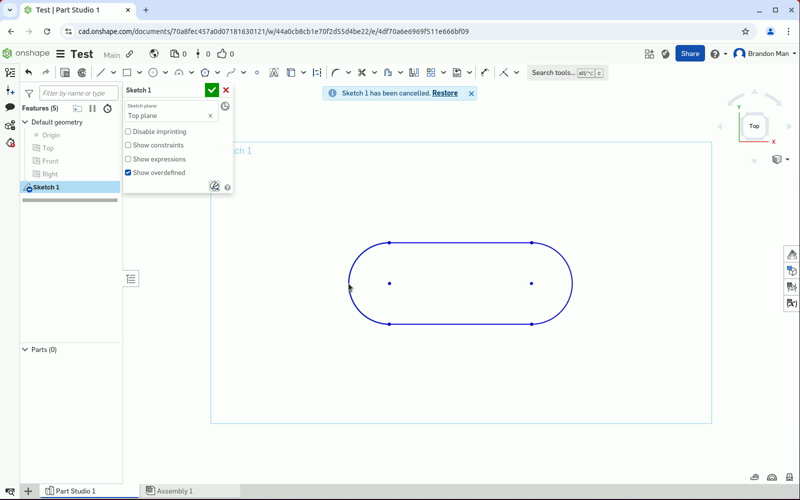
mouse_move(543, 283)
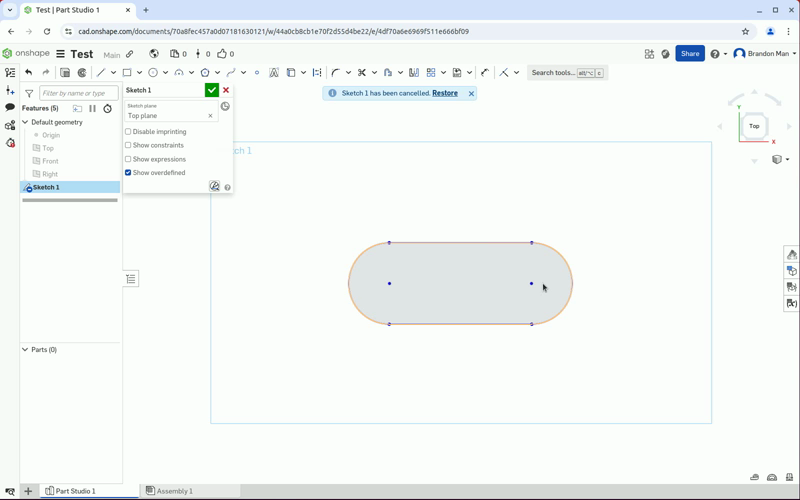
click(543, 283)
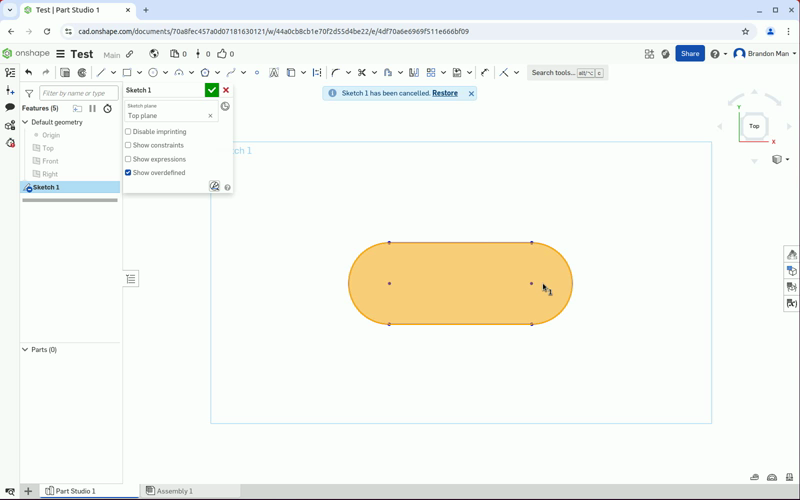
mouse_move(73, 352)
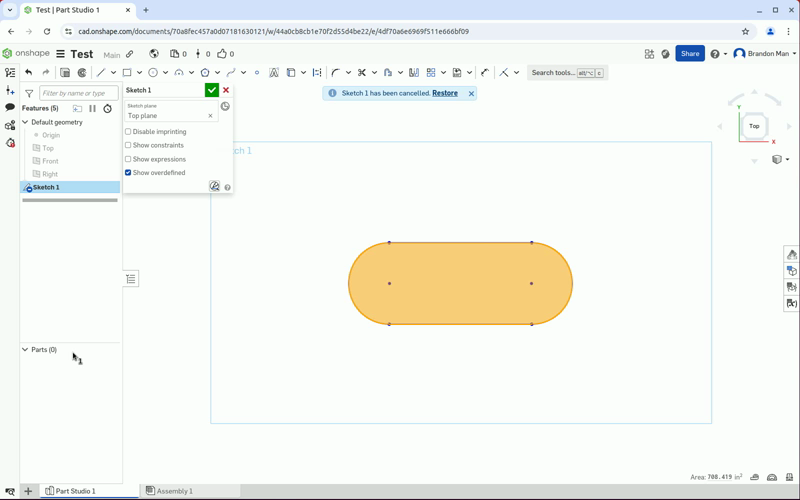
key(shift+y)
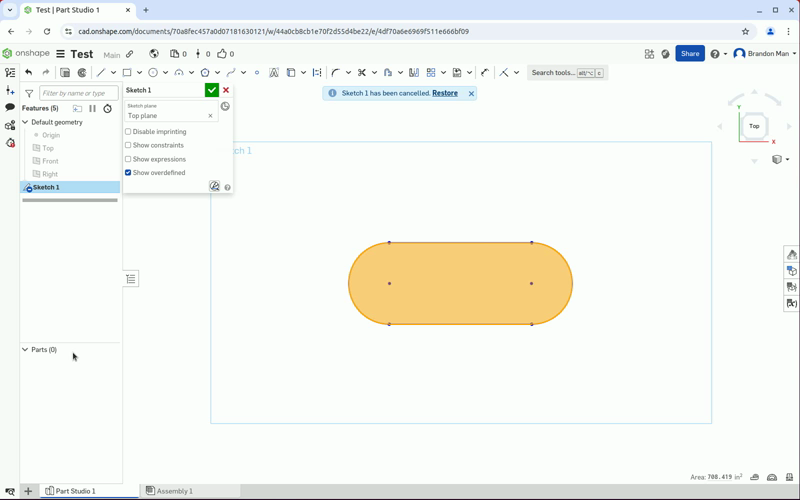
key(shift+e)
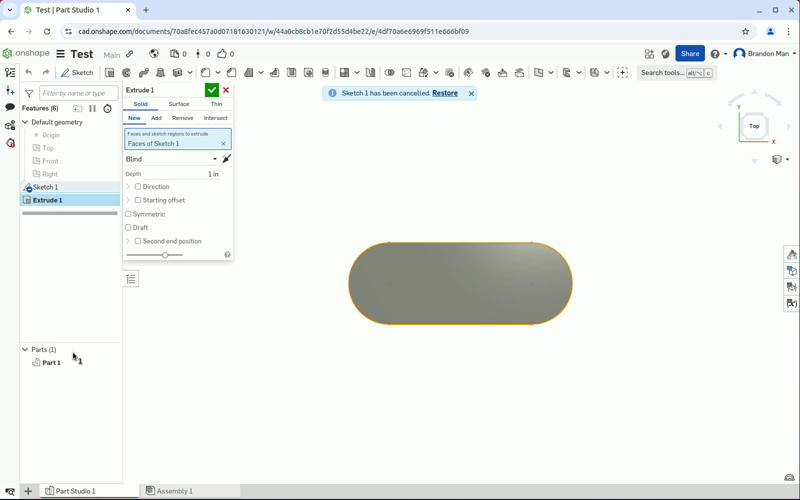
mouse_move(143, 106)
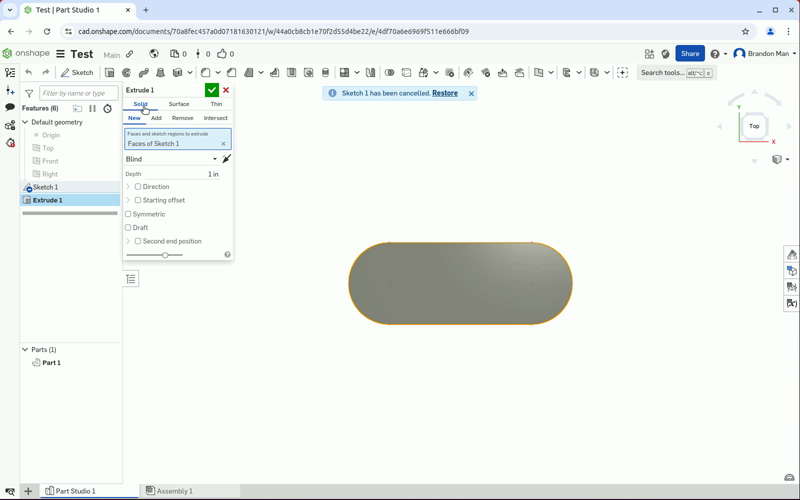
click(143, 106)
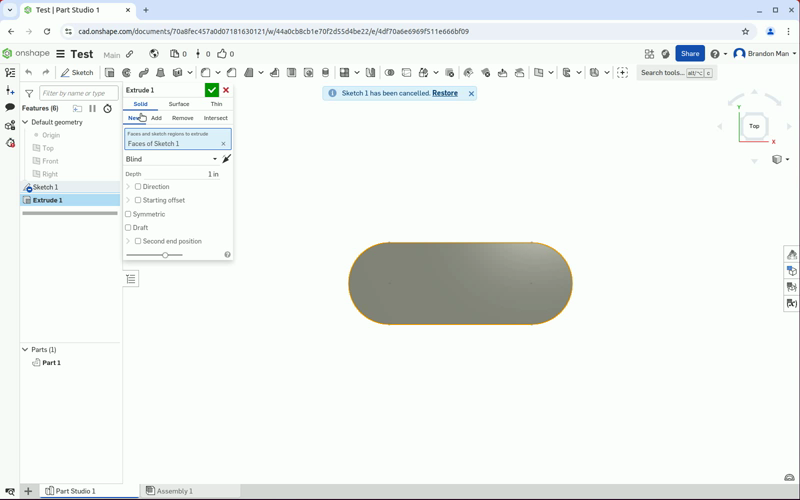
mouse_move(137, 120)
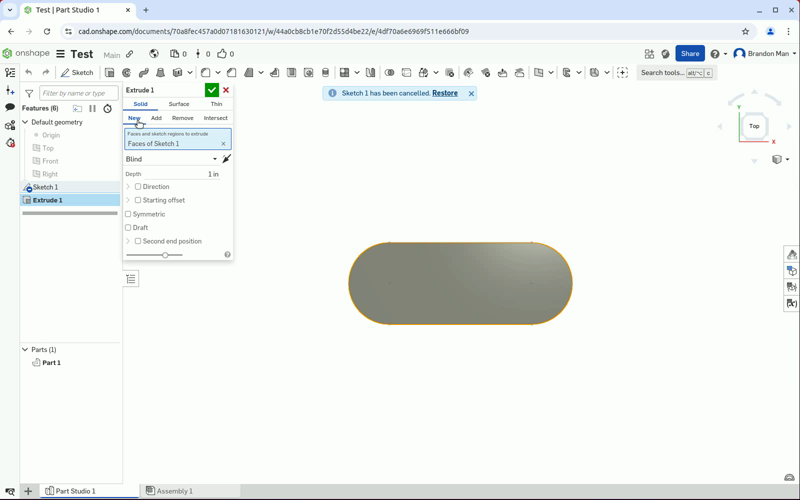
click(137, 120)
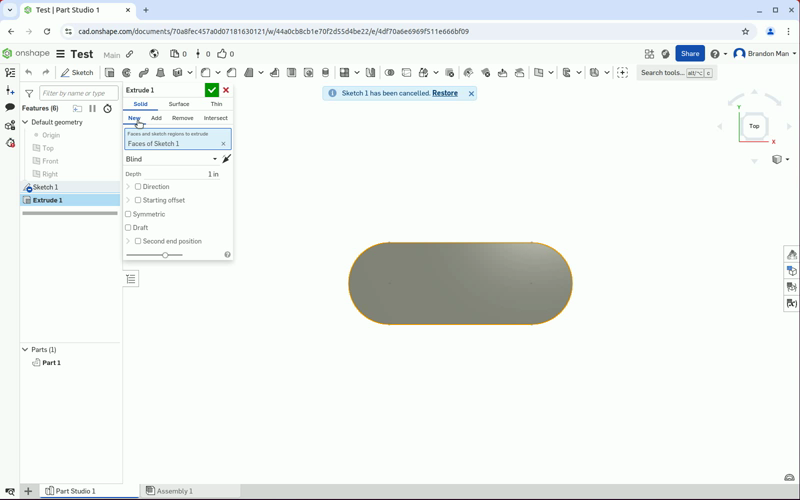
key(tab, 4)
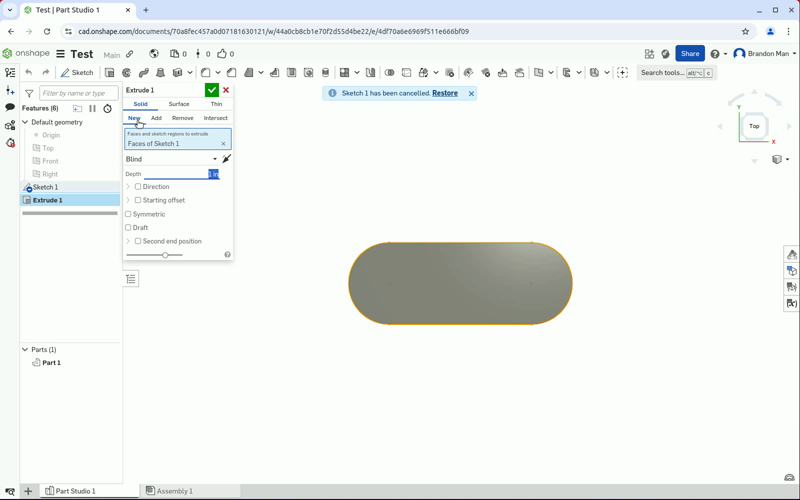
text(6.258)
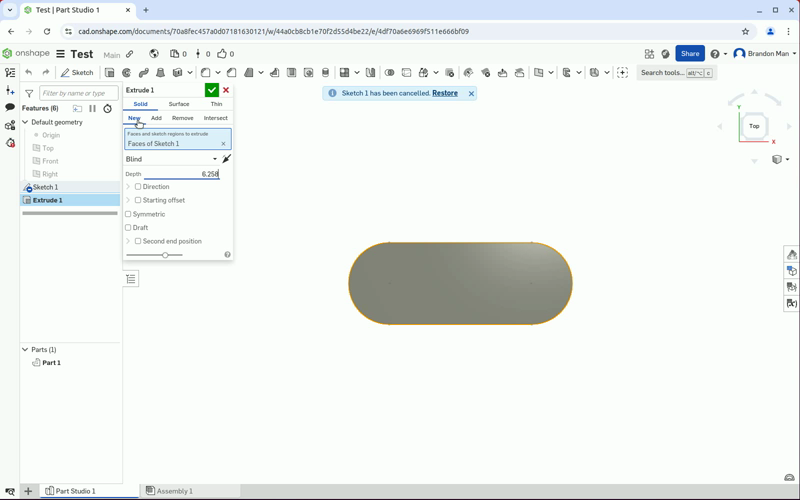
key(enter)
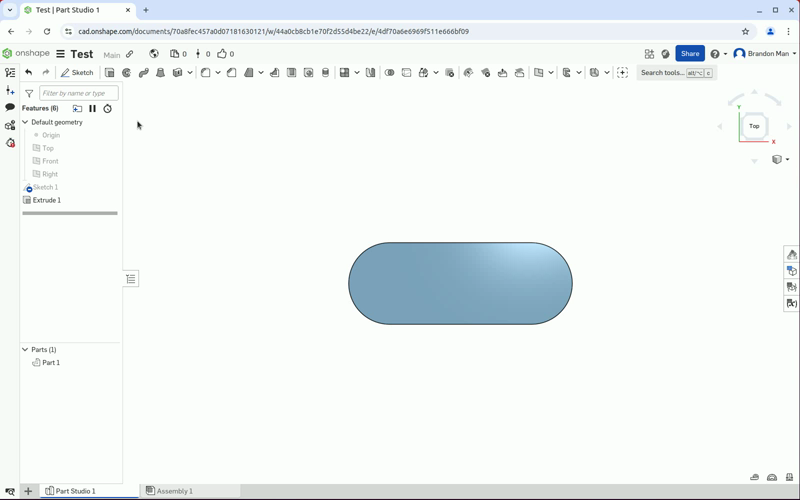
key(shift+h)
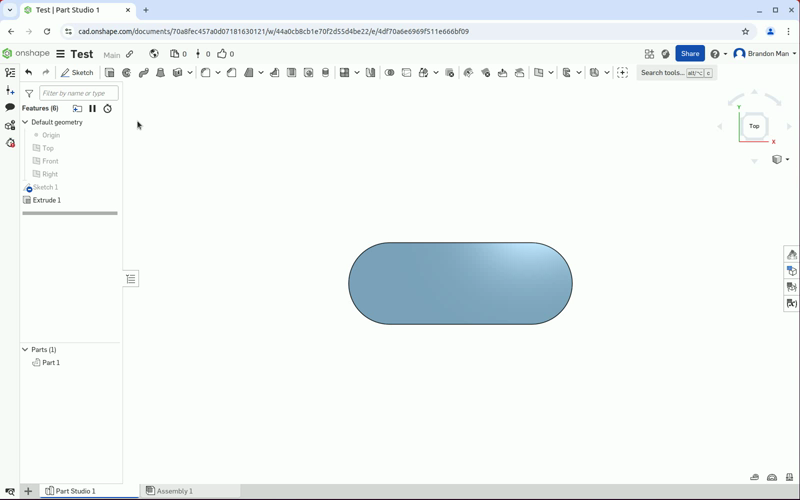
key(shift+h)
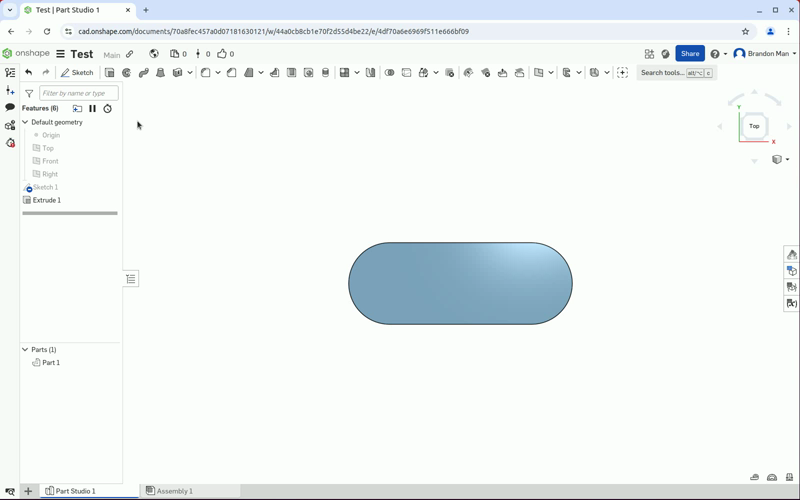
mouse_move(73, 189)
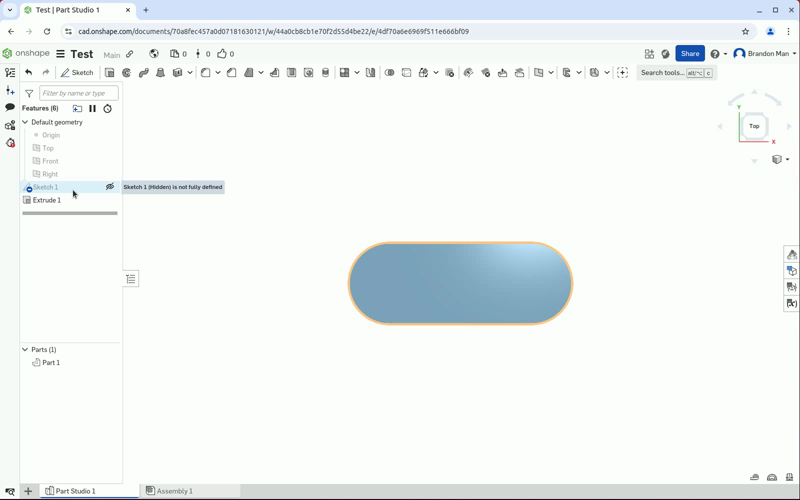
click(73, 189)
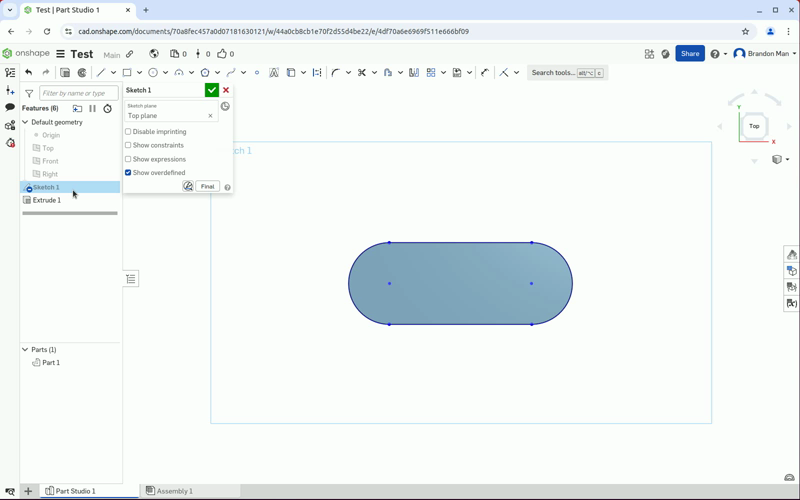
mouse_move(229, 92)
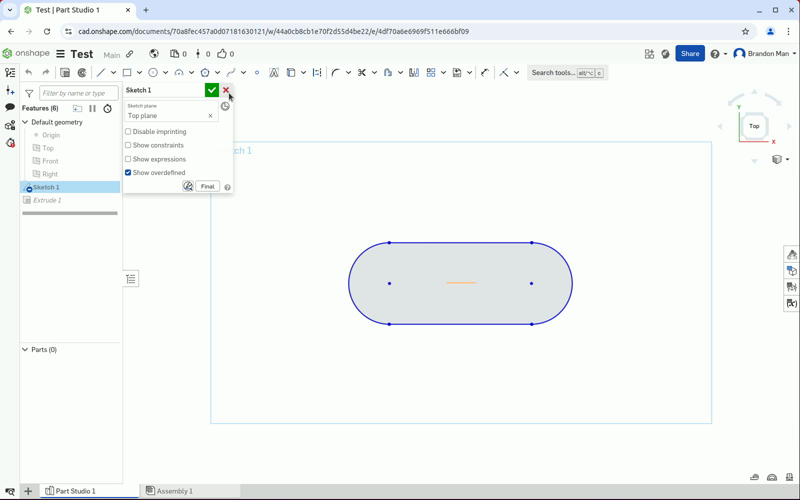
click(229, 92)
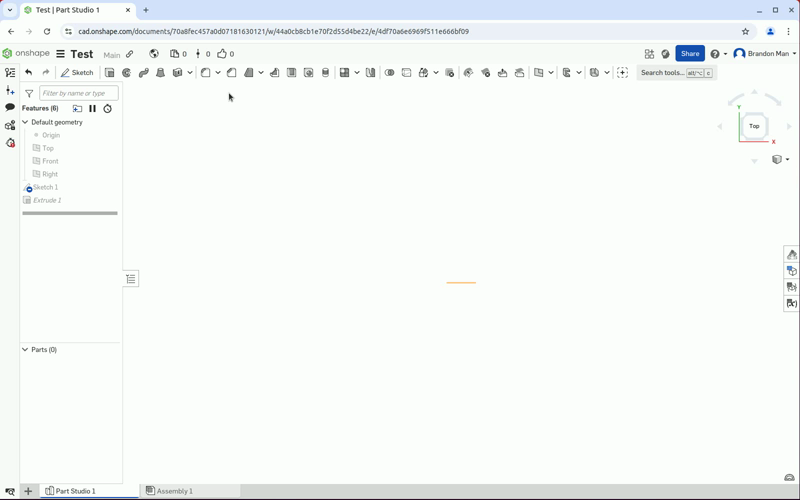
mouse_move(541, 75)
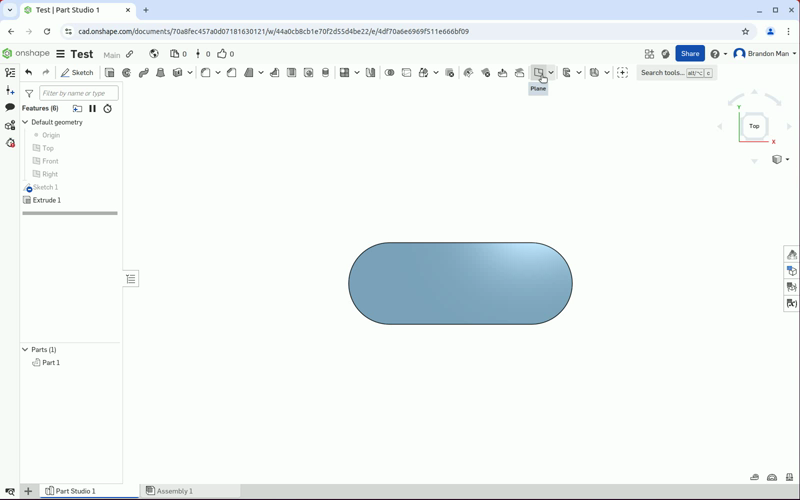
click(541, 75)
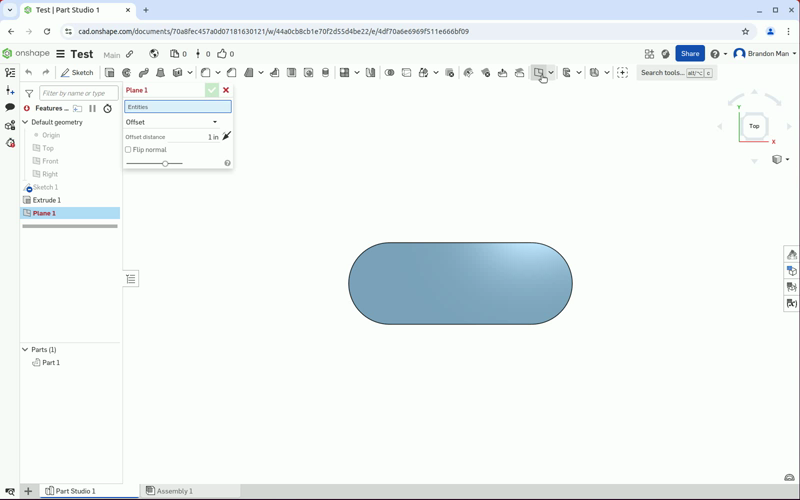
mouse_move(73, 150)
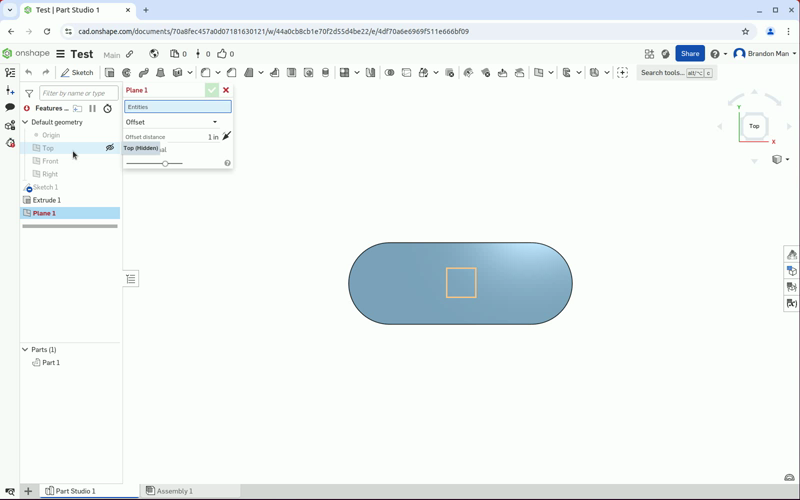
click(73, 150)
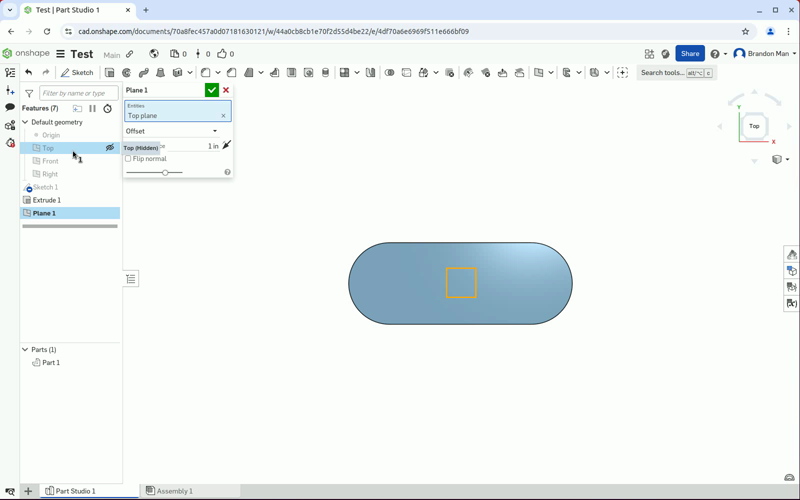
key(tab, 2)
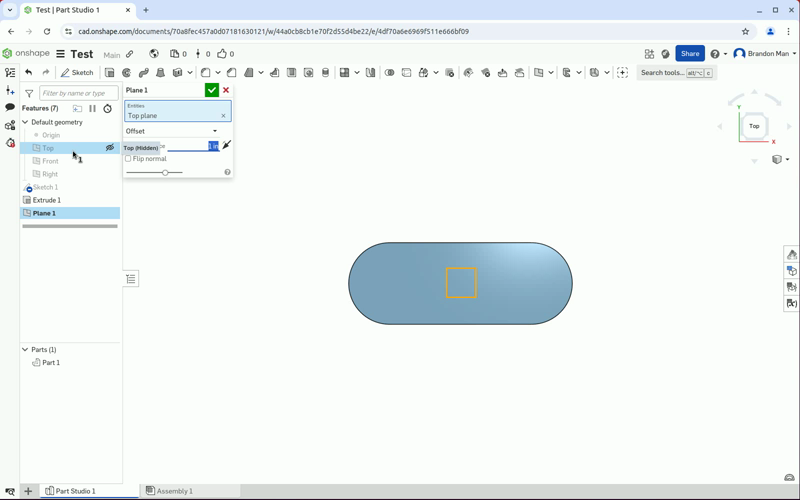
text(6.255)
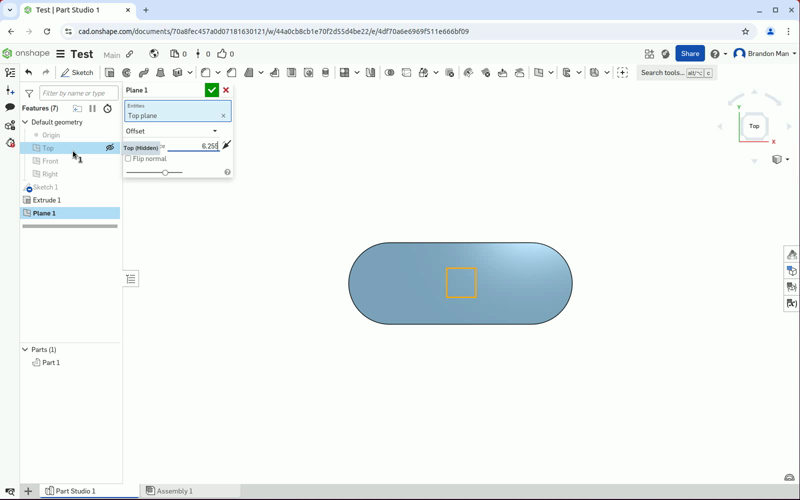
key(enter, 2)
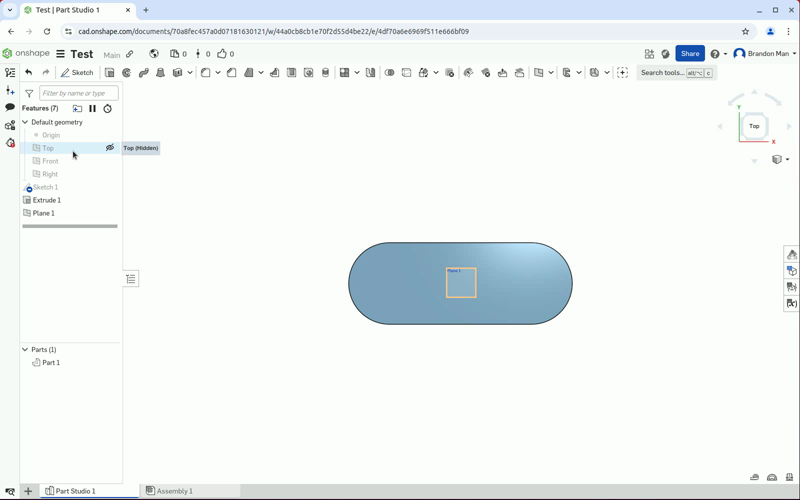
key(shift+s)
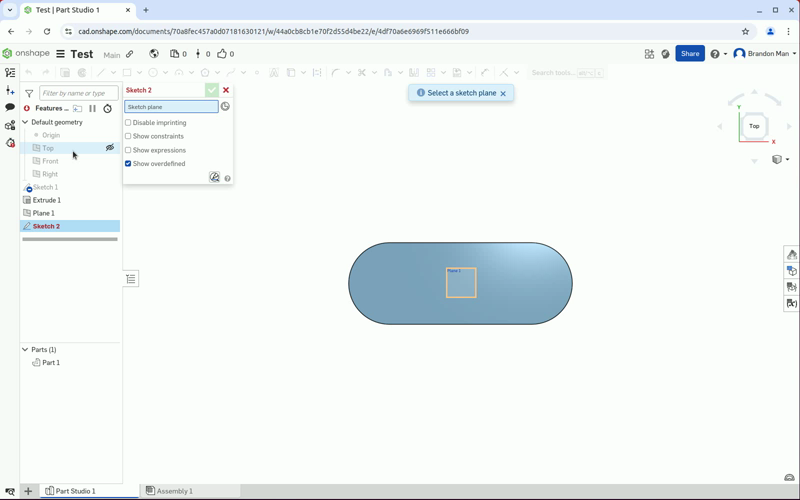
mouse_move(73, 215)
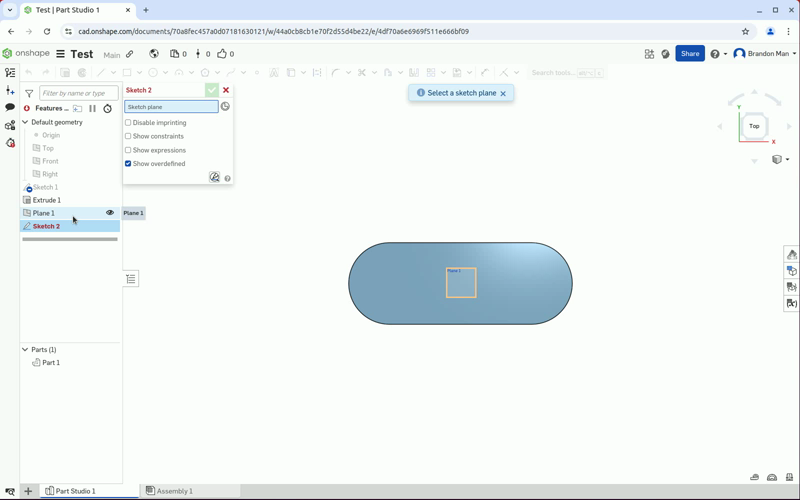
click(73, 215)
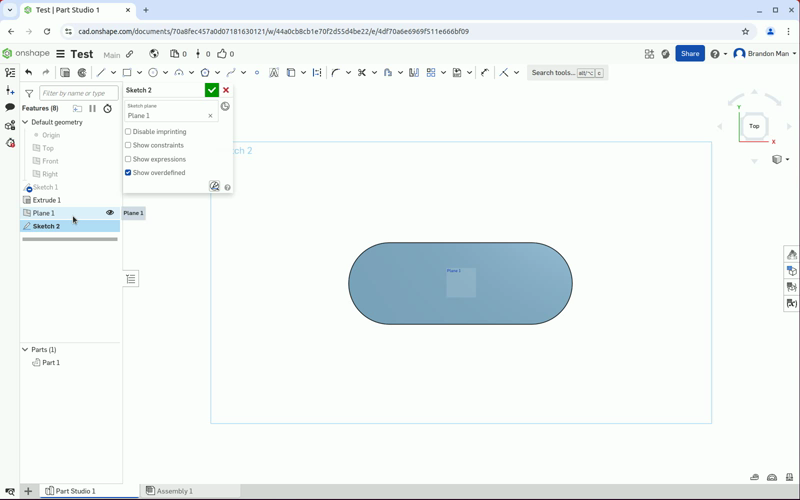
mouse_move(73, 352)
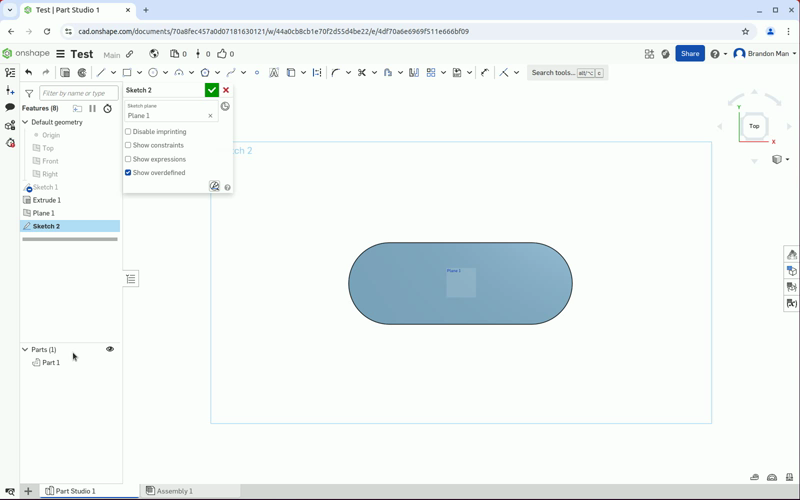
key(y)
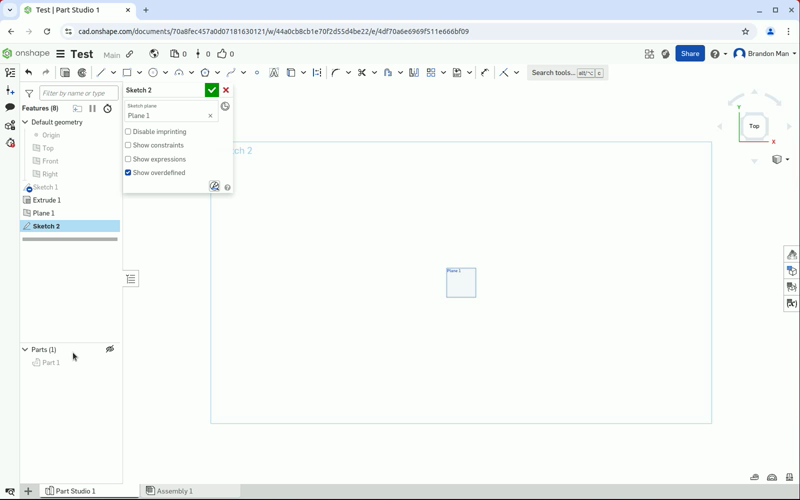
key(c)
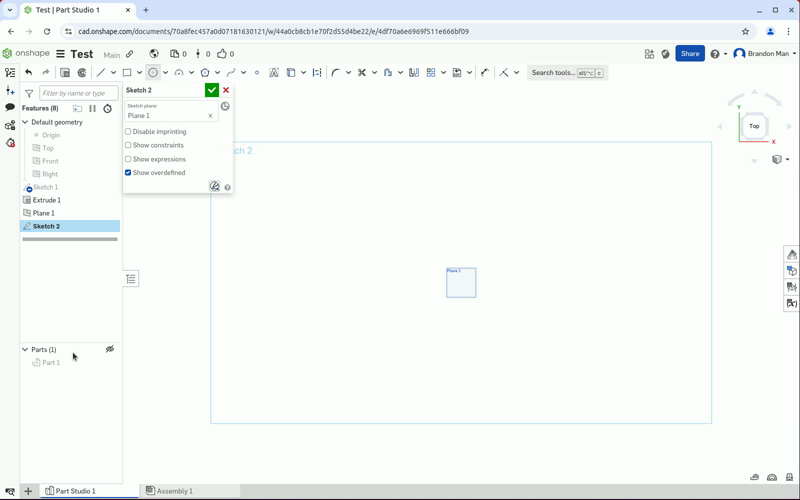
key_down(shift)
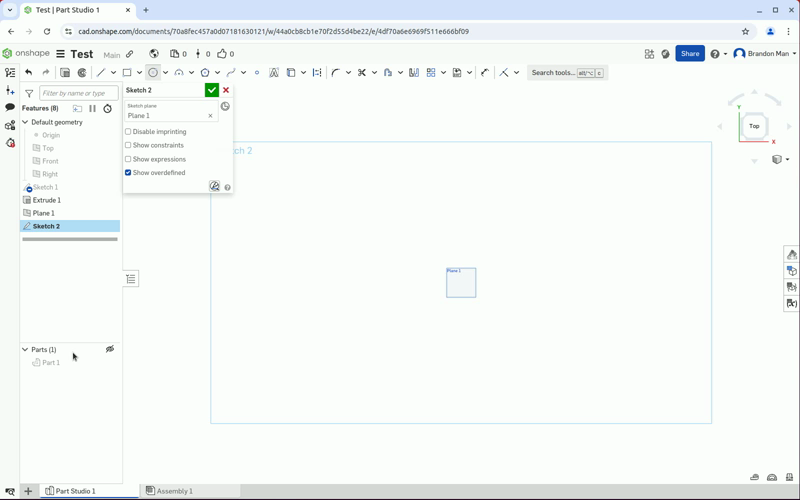
mouse_move(390, 282)
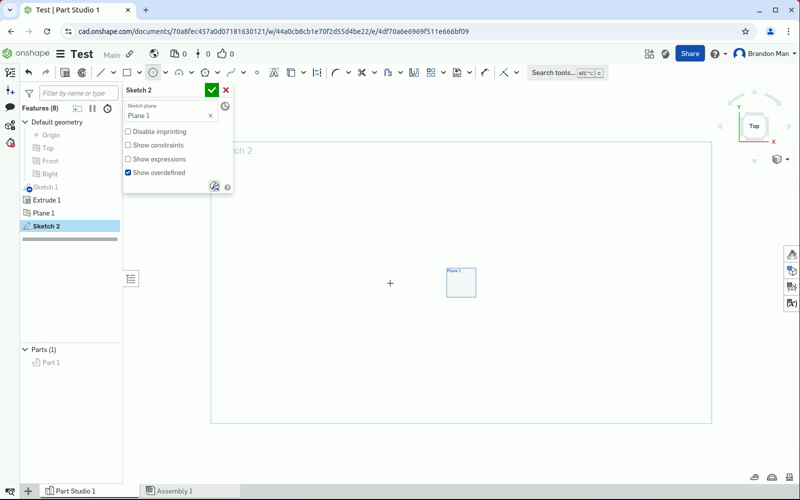
click(390, 282)
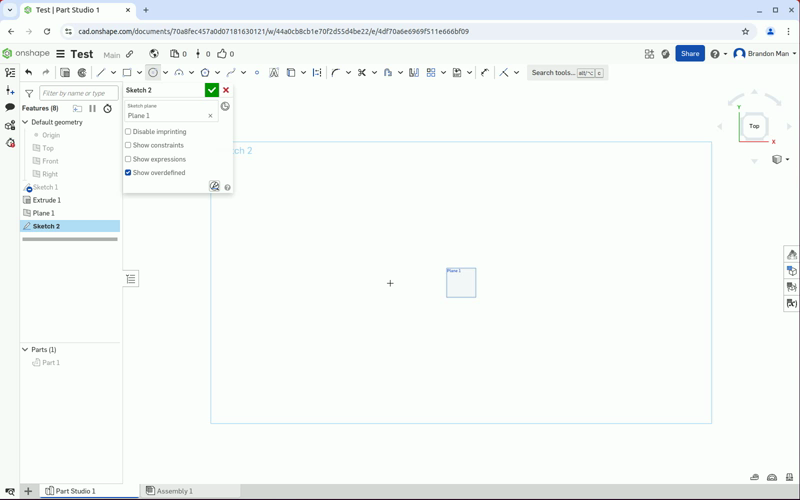
key_up(shift)
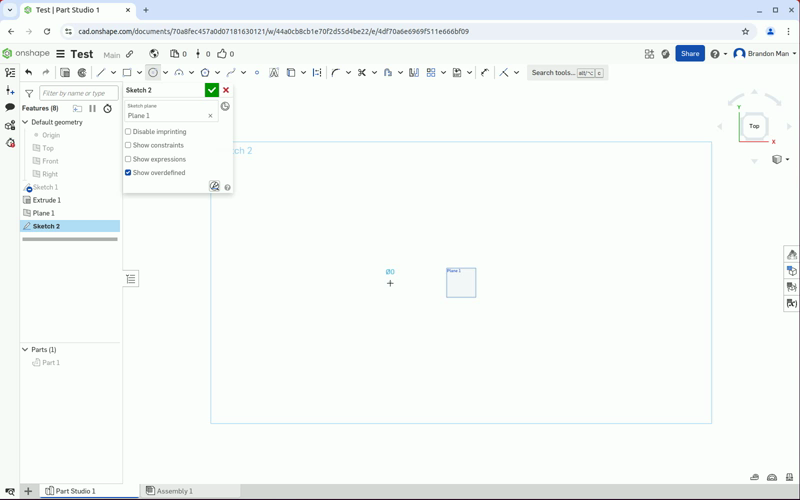
mouse_move(408, 282)
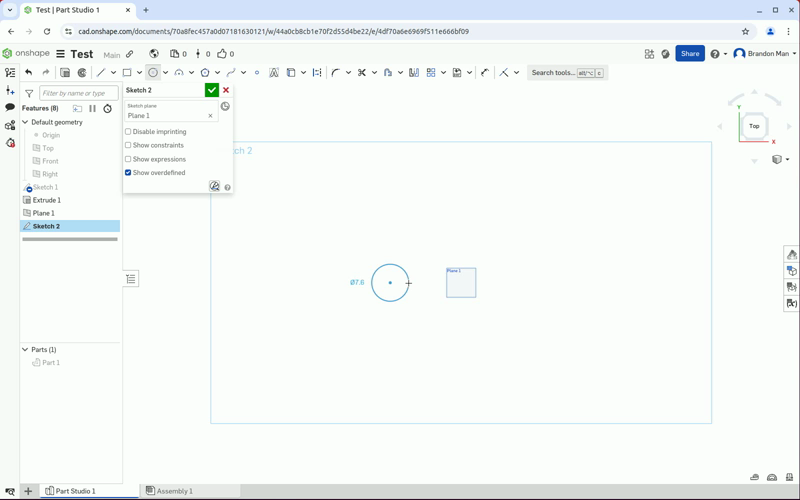
click(408, 282)
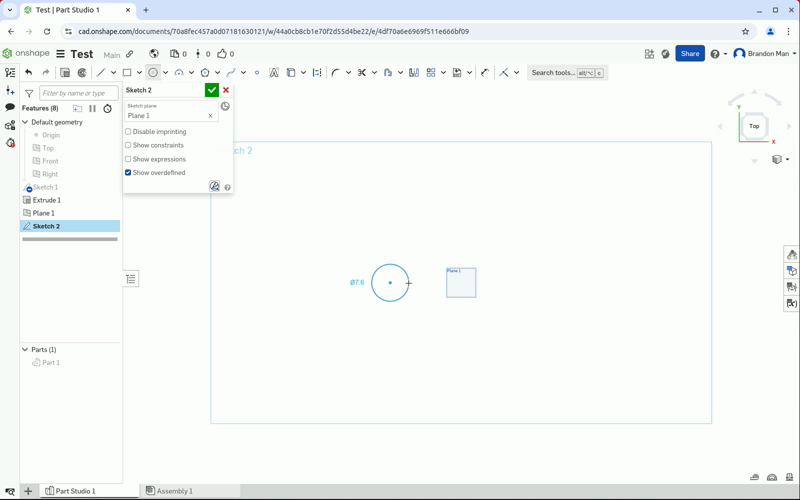
key(esc)
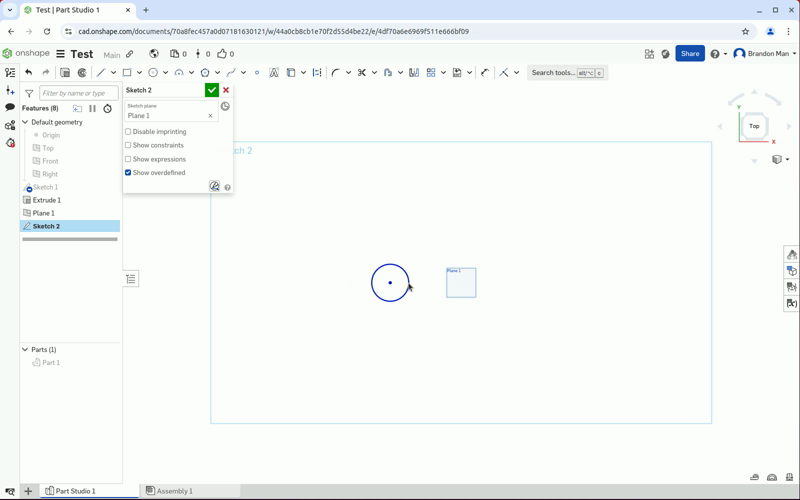
mouse_move(384, 279)
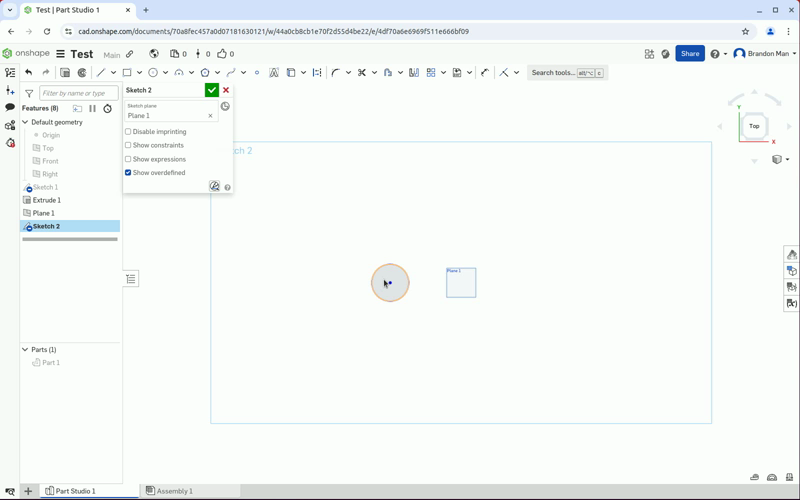
scroll(6)
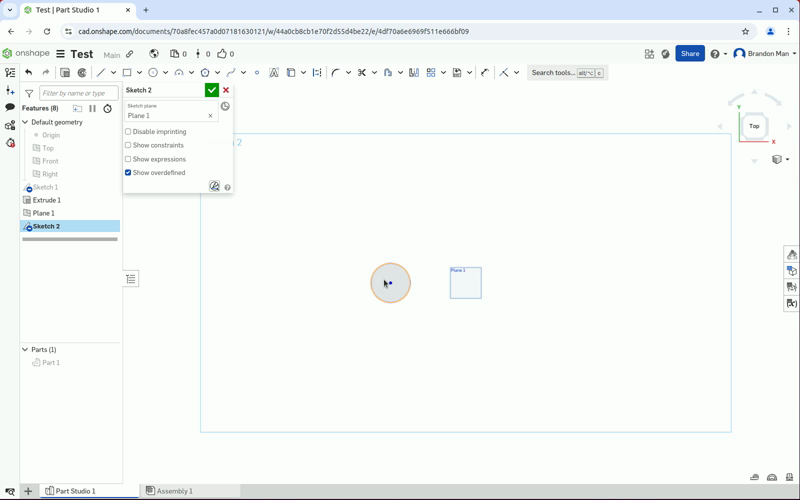
scroll(6)
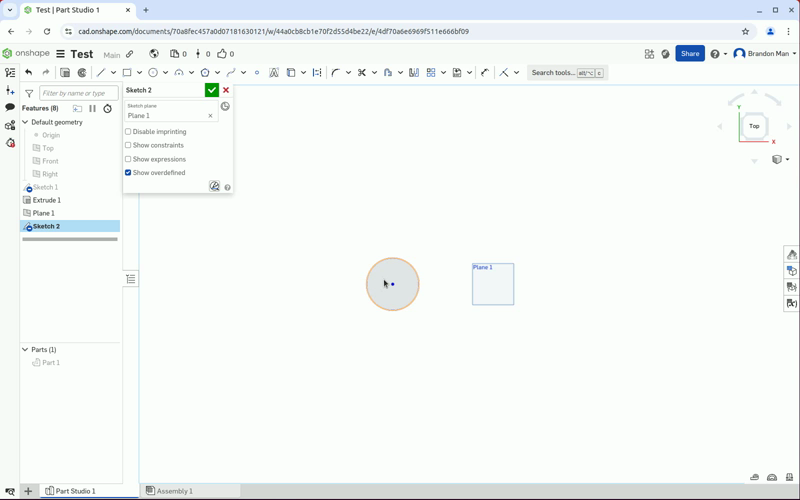
scroll(6)
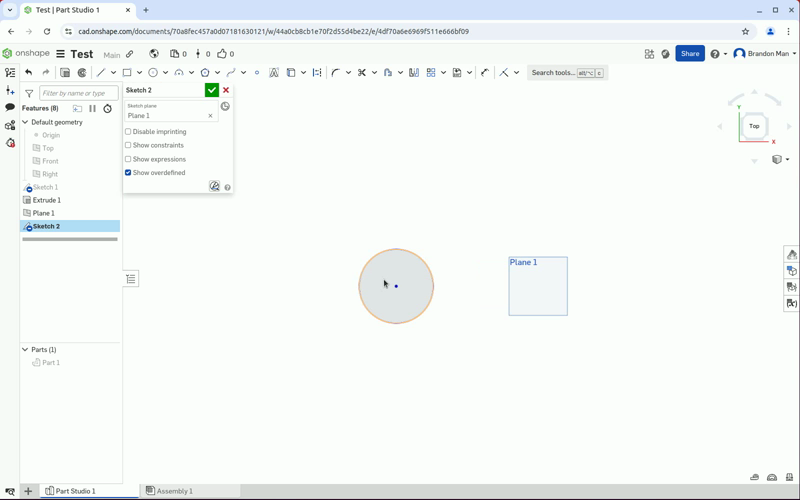
scroll(6)
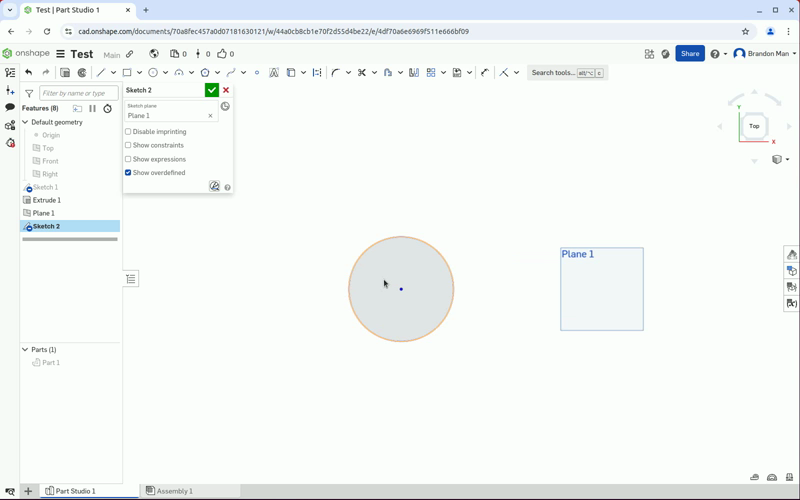
scroll(6)
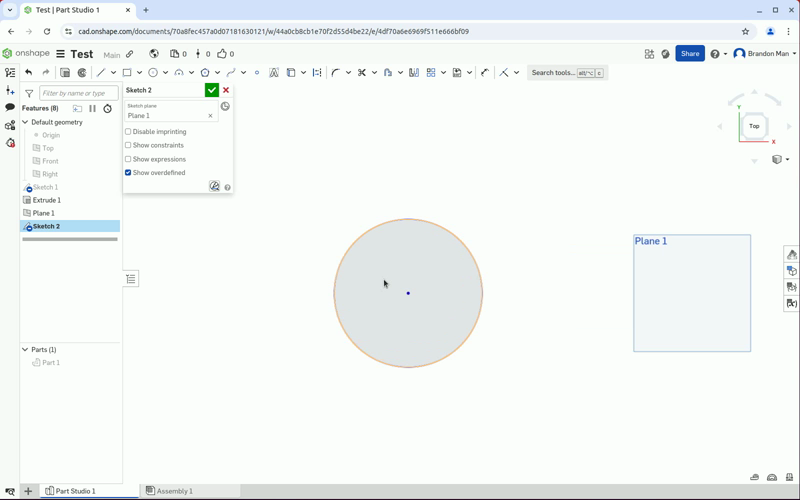
scroll(6)
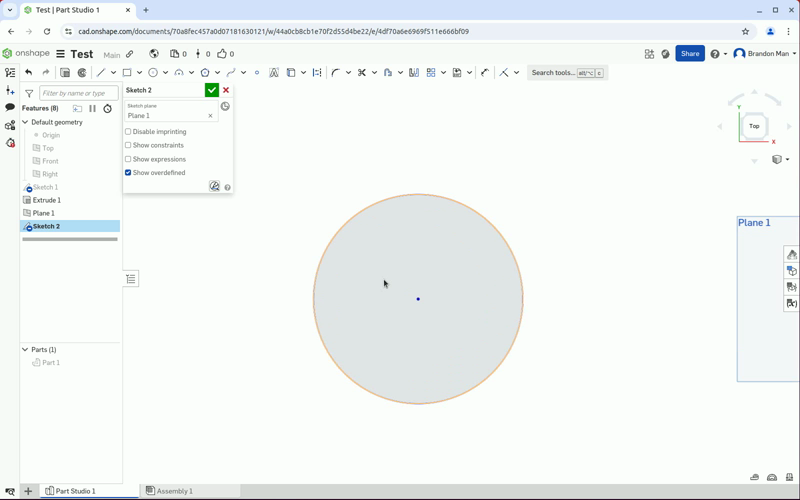
scroll(6)
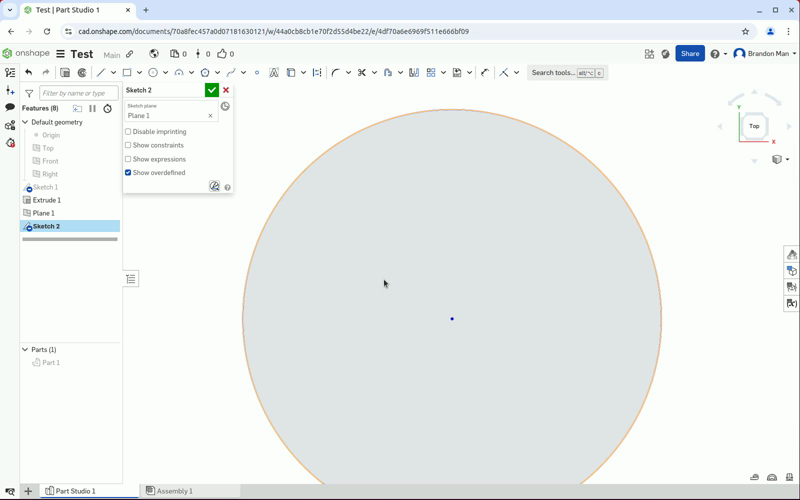
click(384, 279)
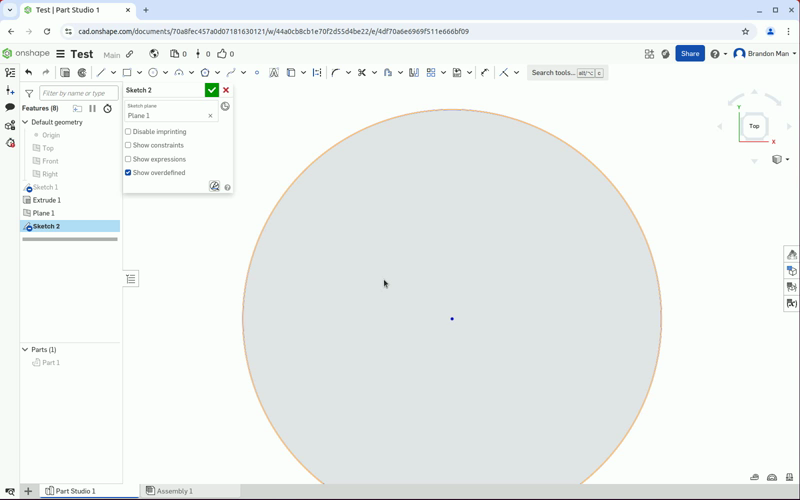
scroll(-6)
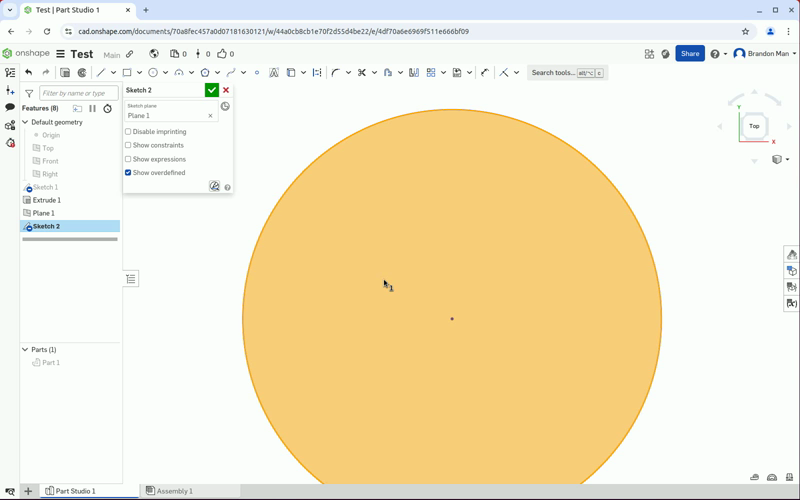
scroll(-6)
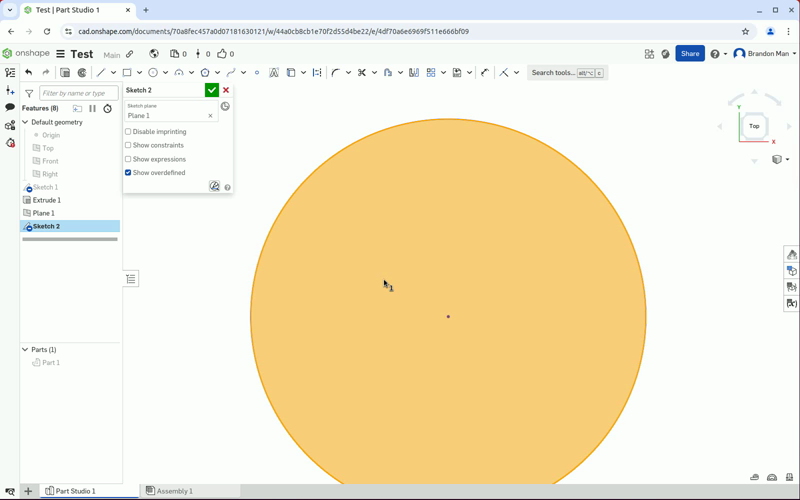
scroll(-6)
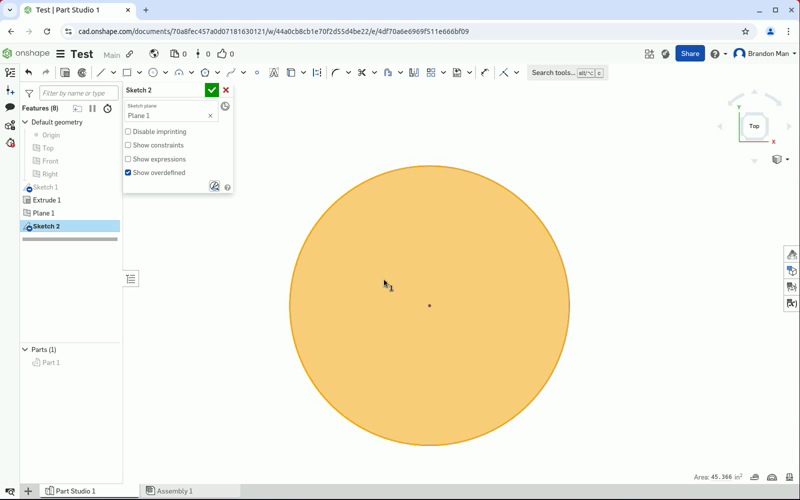
scroll(-6)
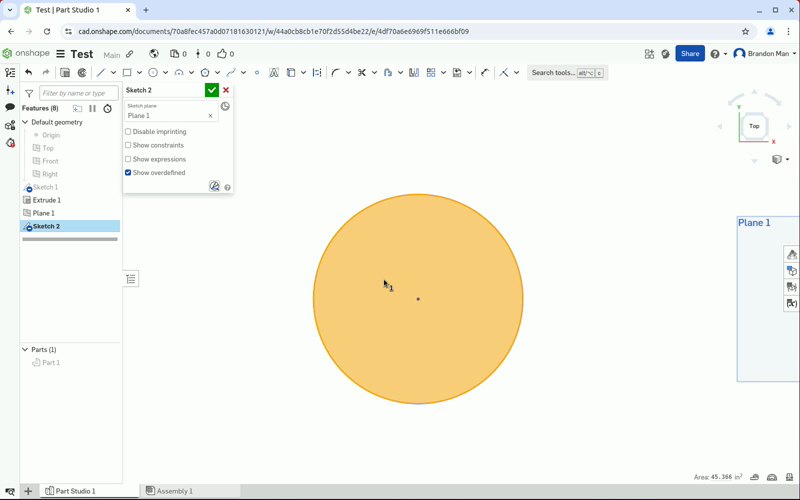
scroll(-6)
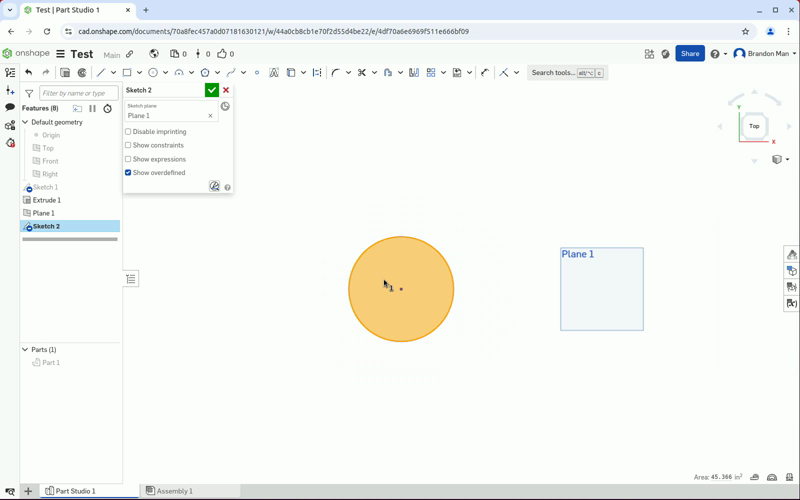
scroll(-6)
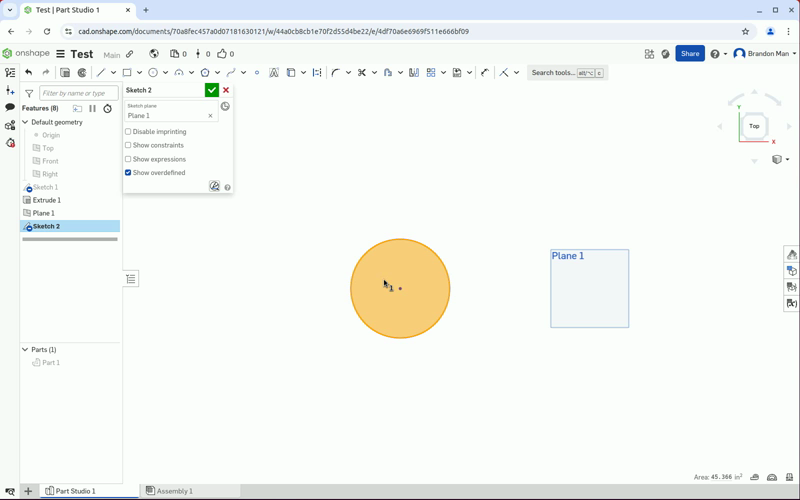
scroll(-6)
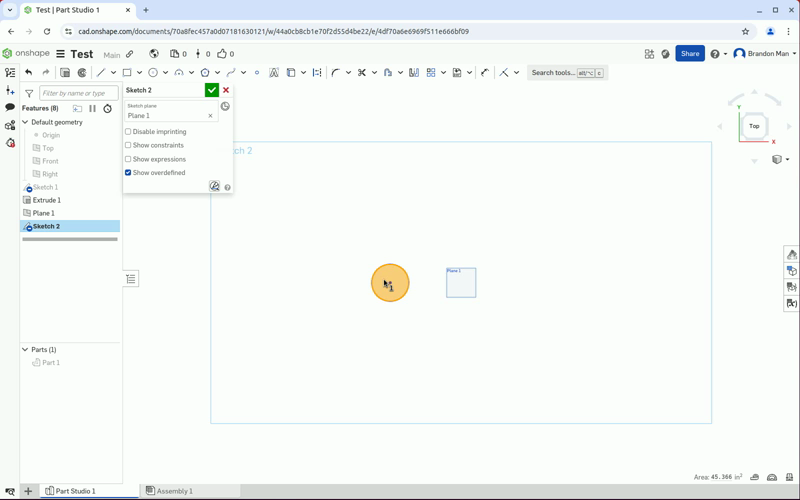
mouse_move(73, 352)
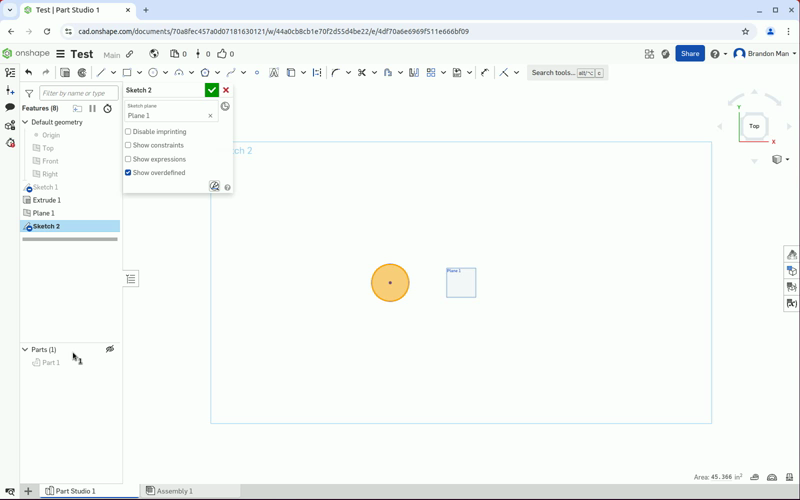
key(shift+y)
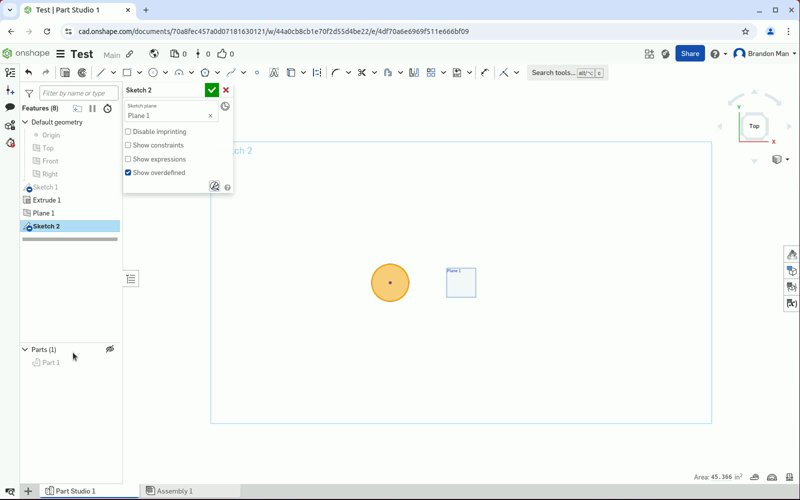
key(shift+e)
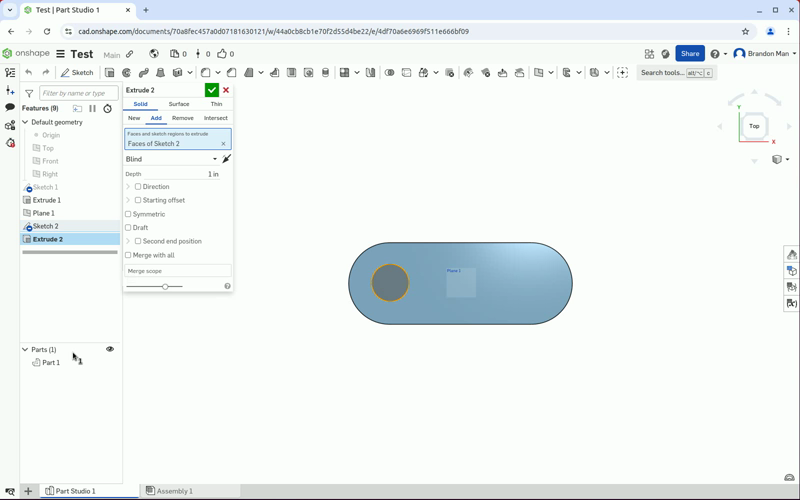
mouse_move(143, 106)
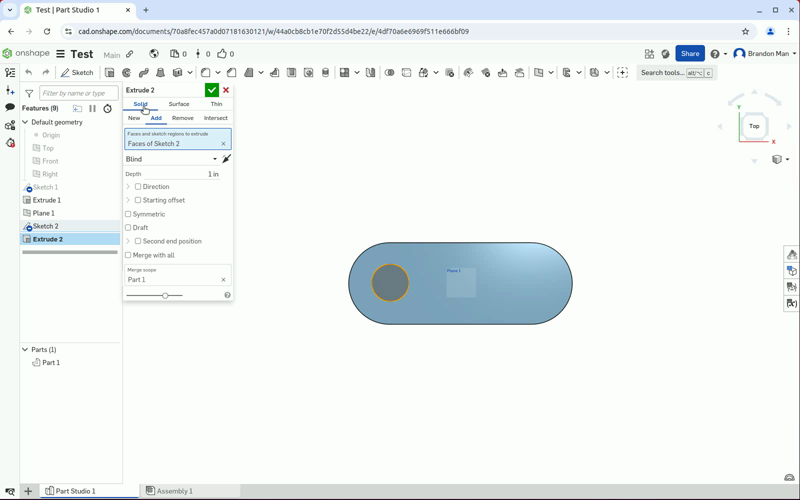
click(143, 106)
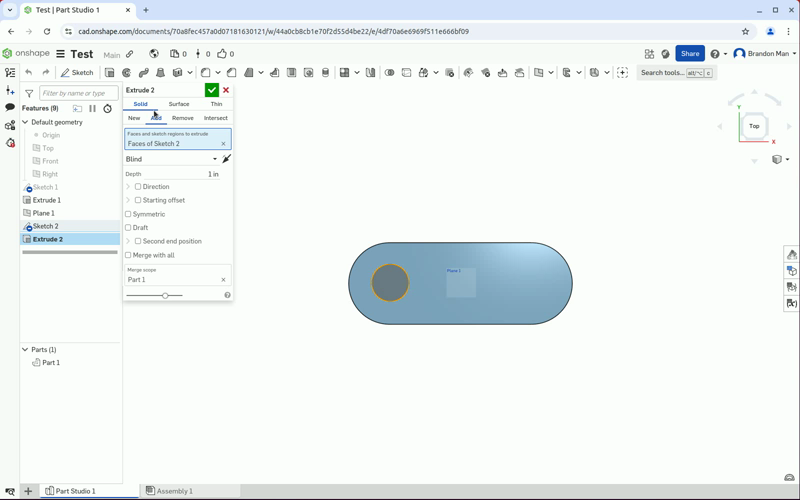
mouse_move(186, 120)
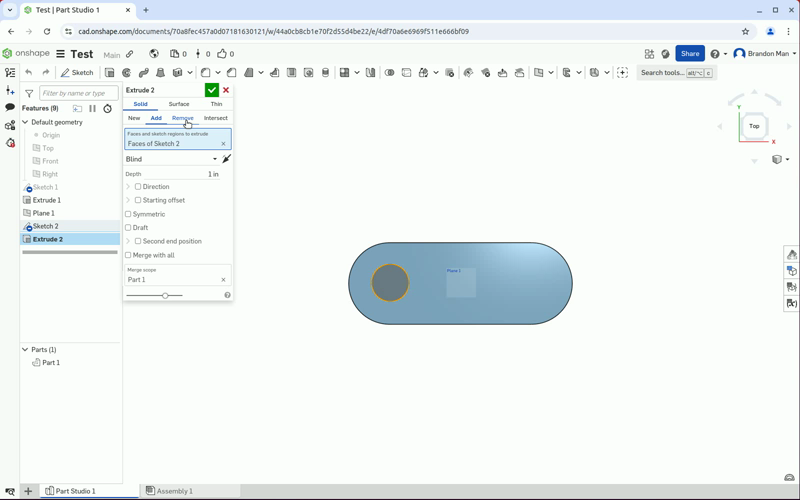
click(186, 120)
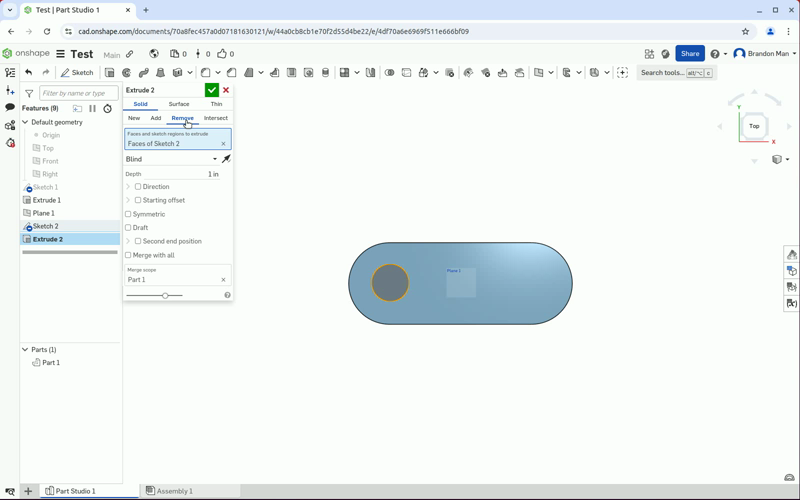
key(tab, 4)
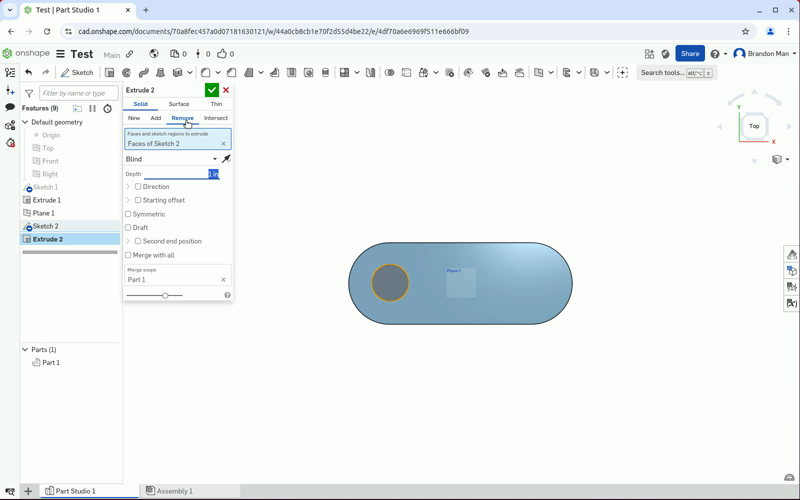
text(2.166)
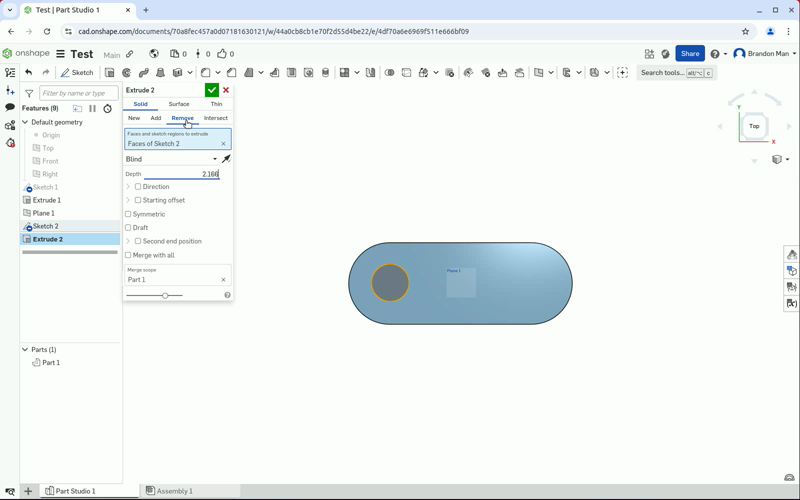
key(tab, 6)
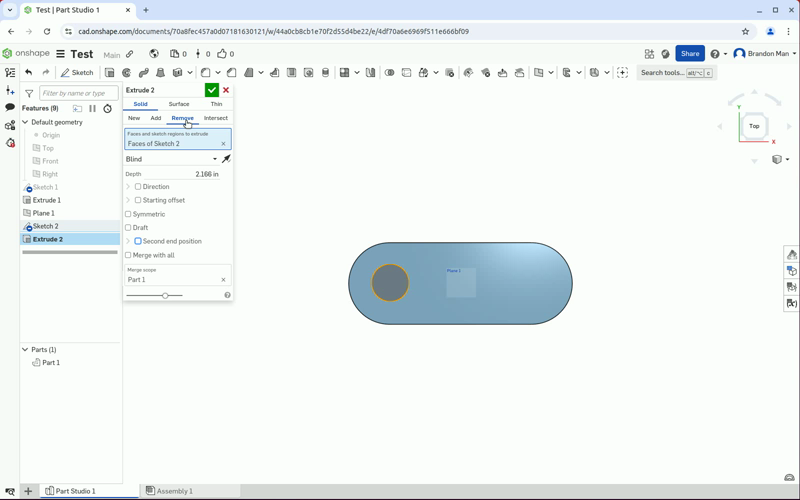
key(space)
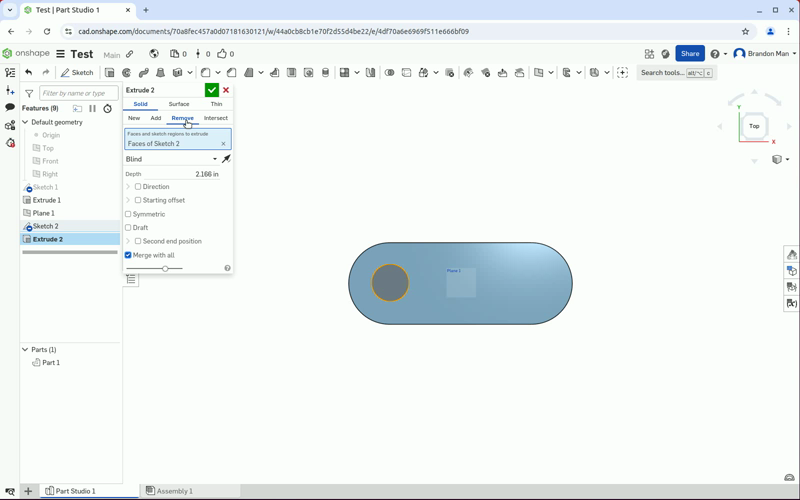
key(enter)
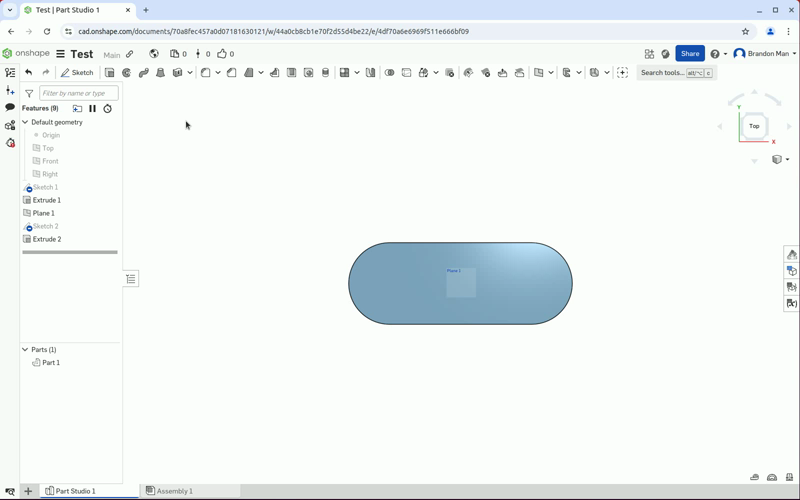
key(shift+h)
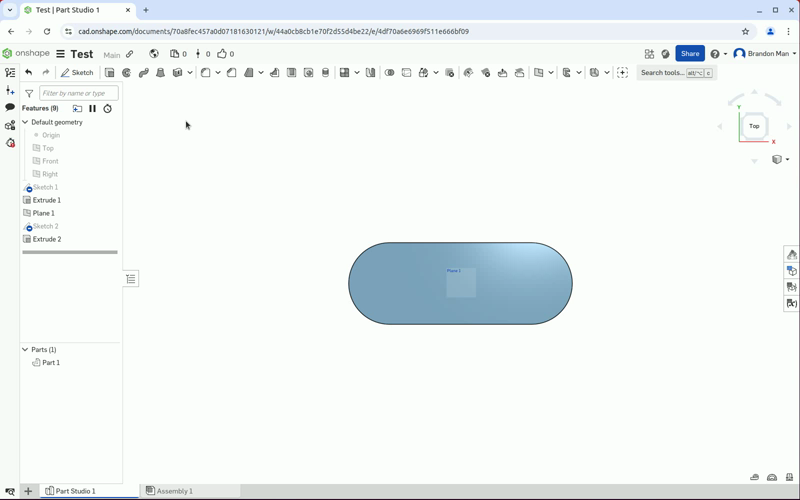
key(shift+h)
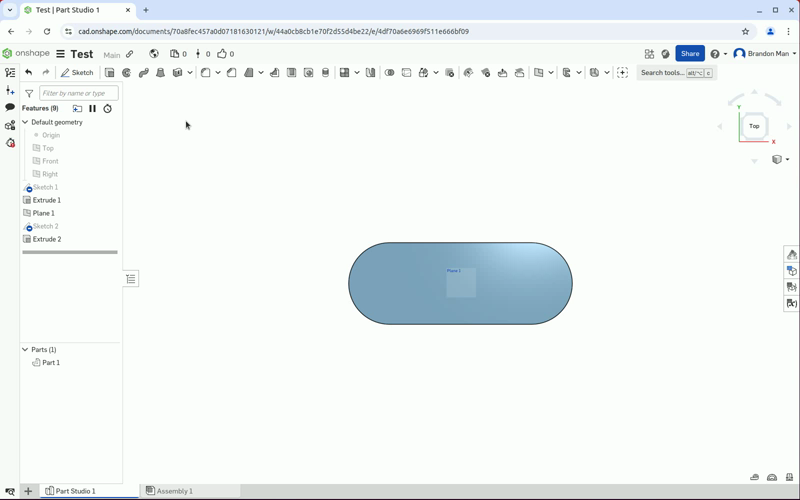
mouse_move(73, 189)
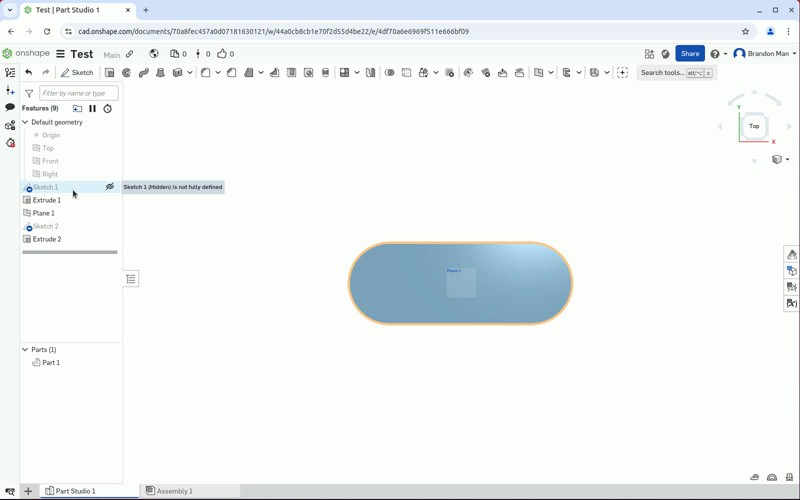
click(73, 189)
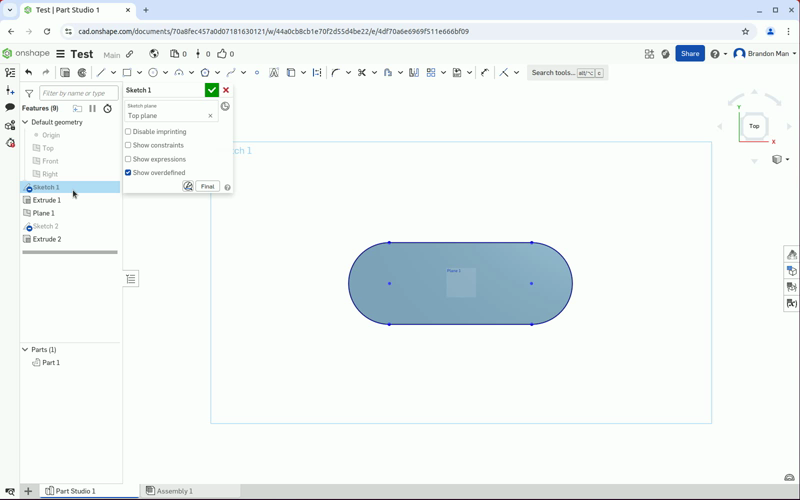
mouse_move(229, 92)
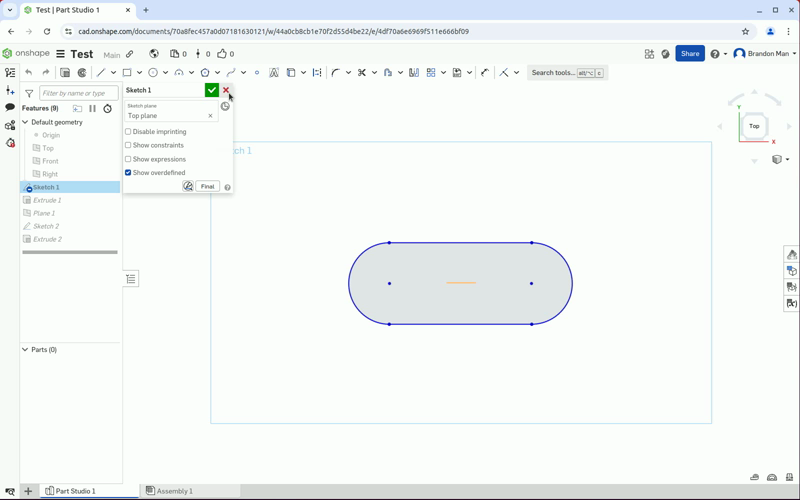
click(229, 92)
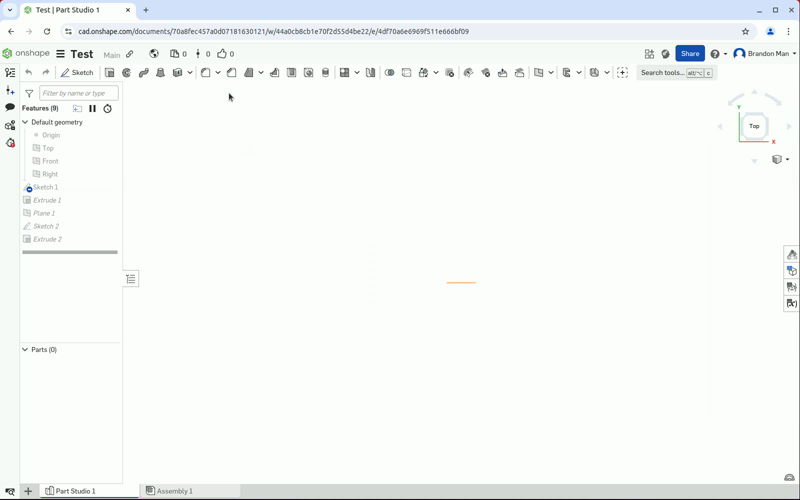
key(shift+s)
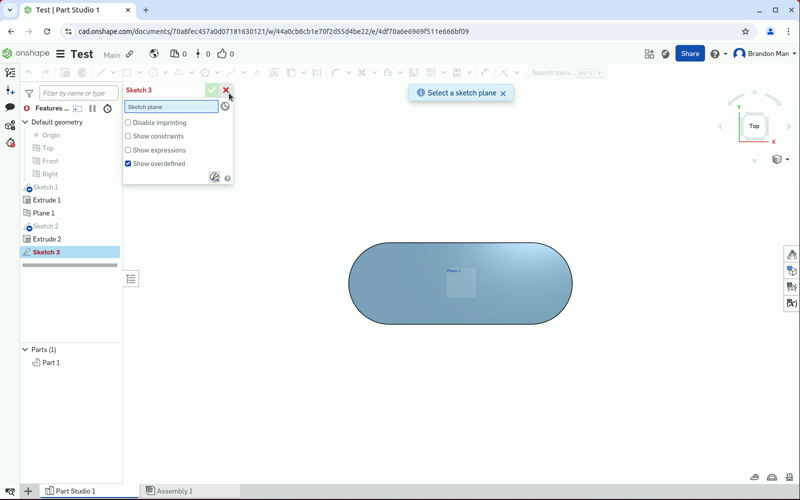
mouse_move(73, 215)
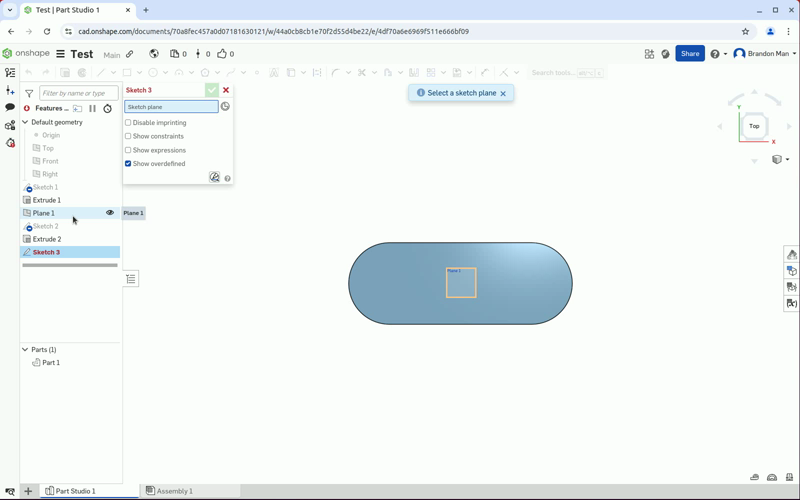
click(73, 215)
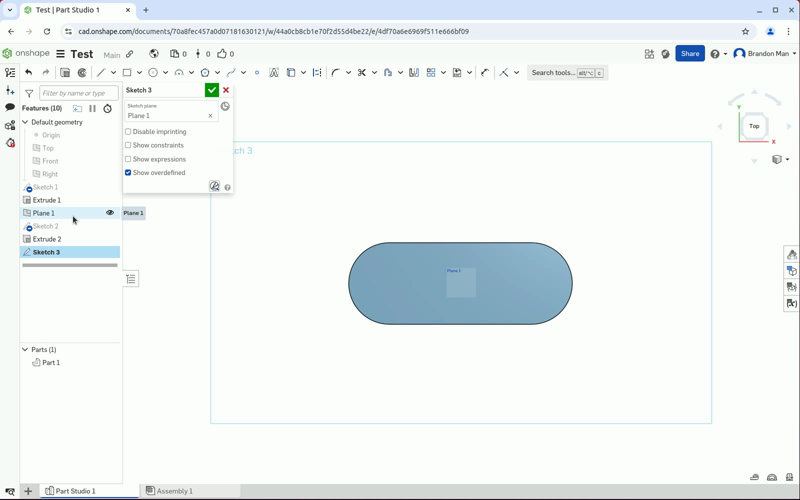
mouse_move(73, 352)
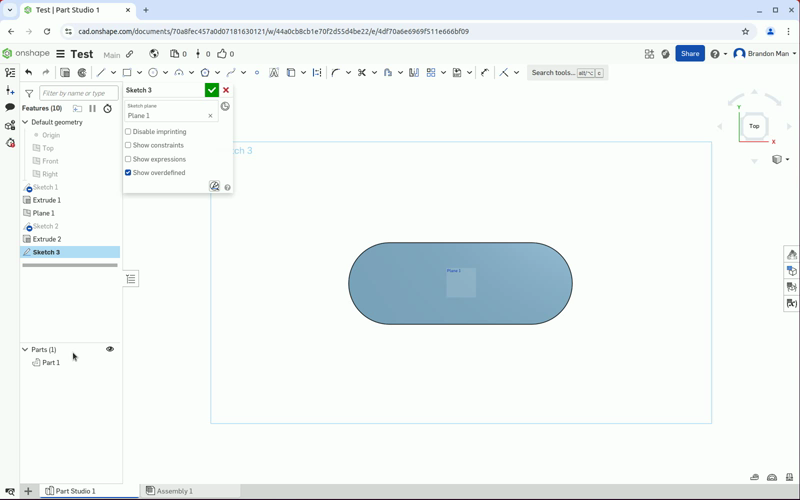
key(y)
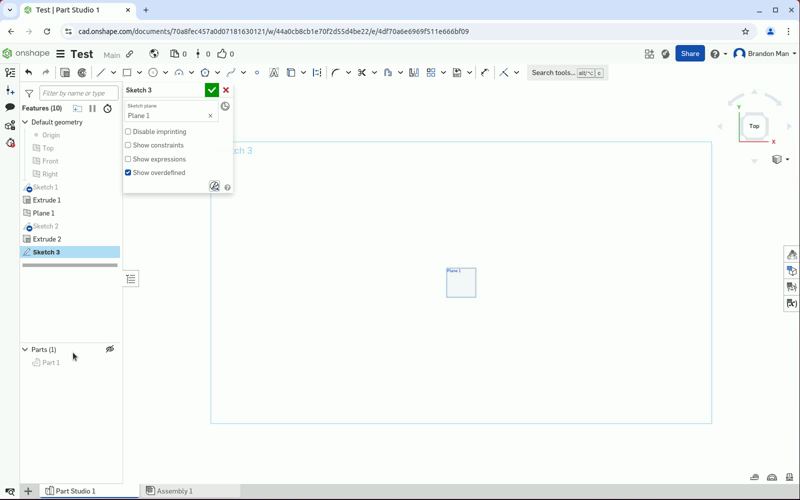
key(c)
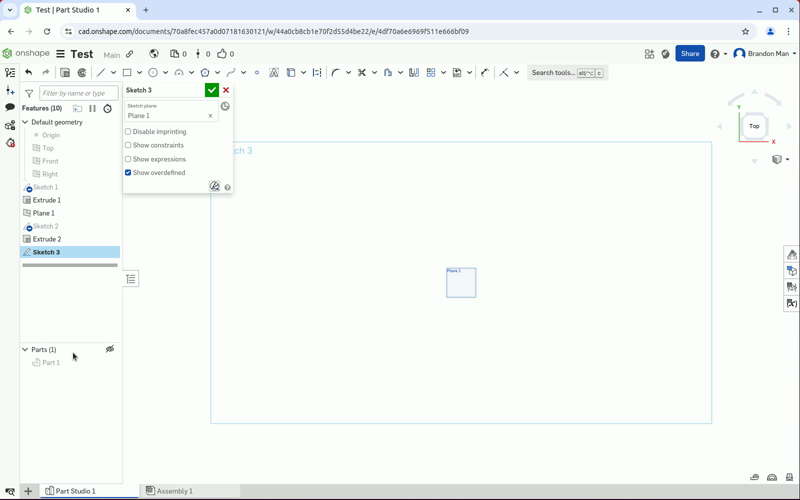
key_down(shift)
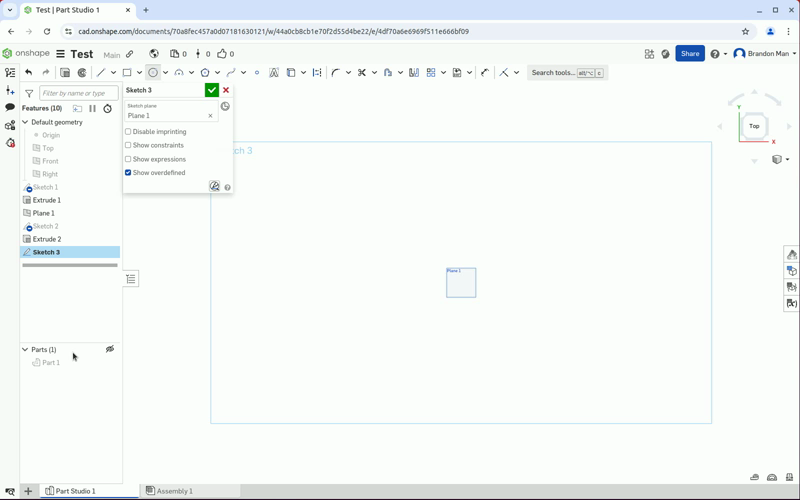
mouse_move(533, 282)
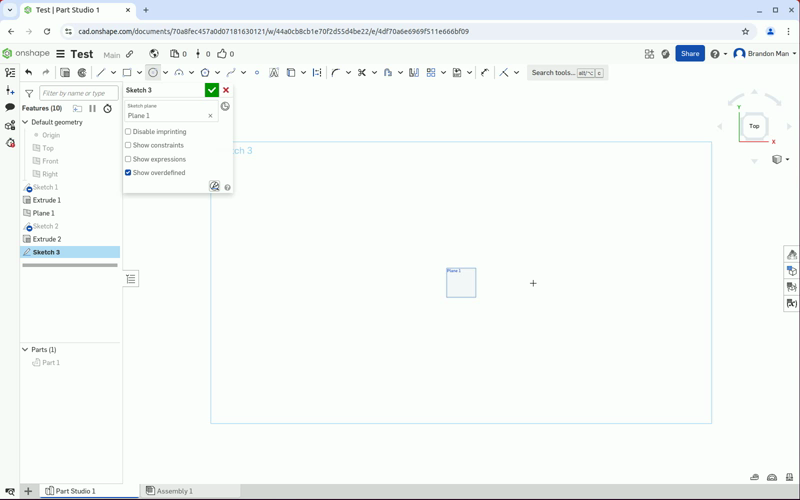
click(533, 282)
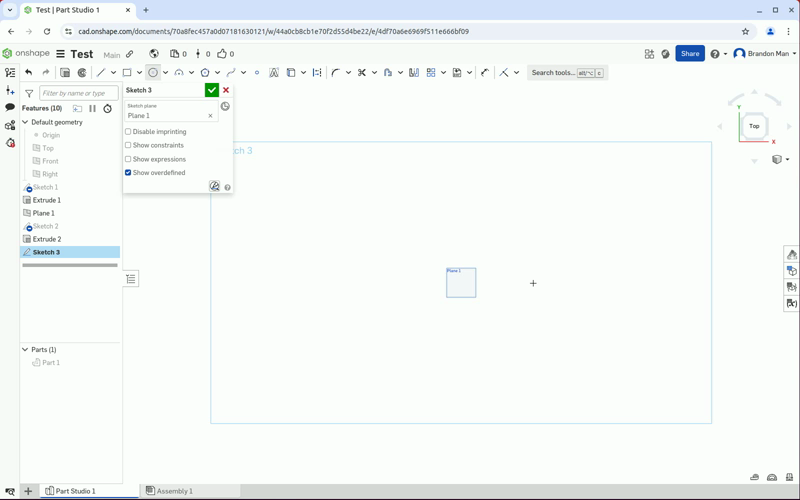
key_up(shift)
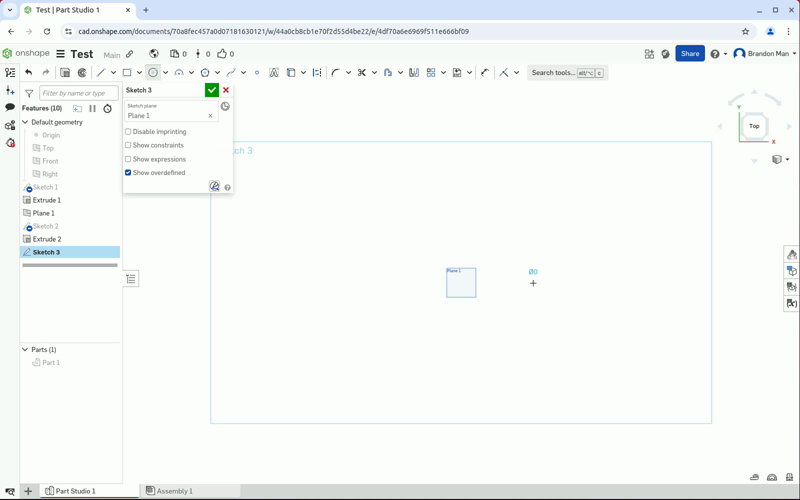
mouse_move(551, 282)
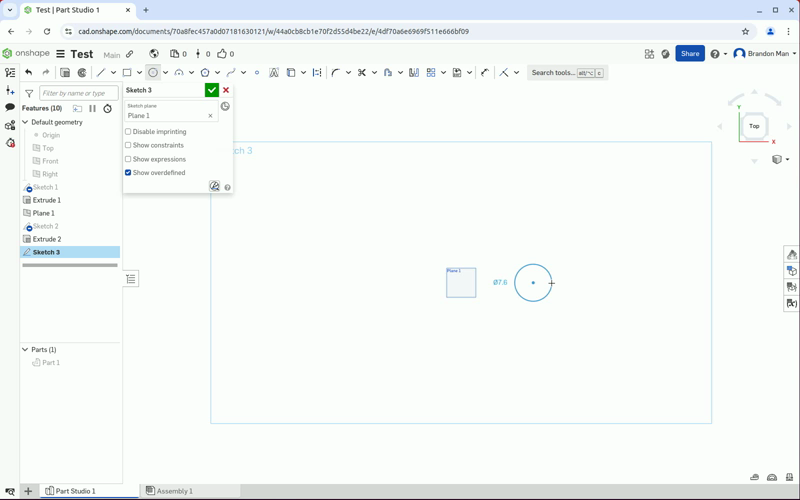
click(551, 282)
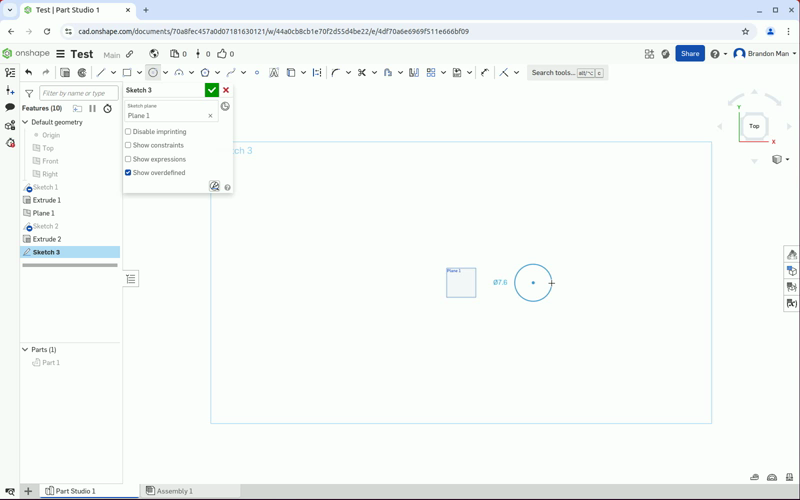
key(esc)
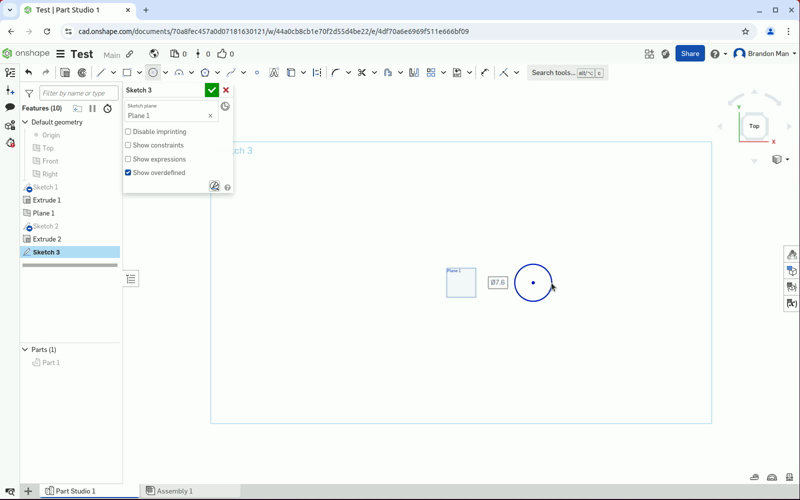
mouse_move(531, 285)
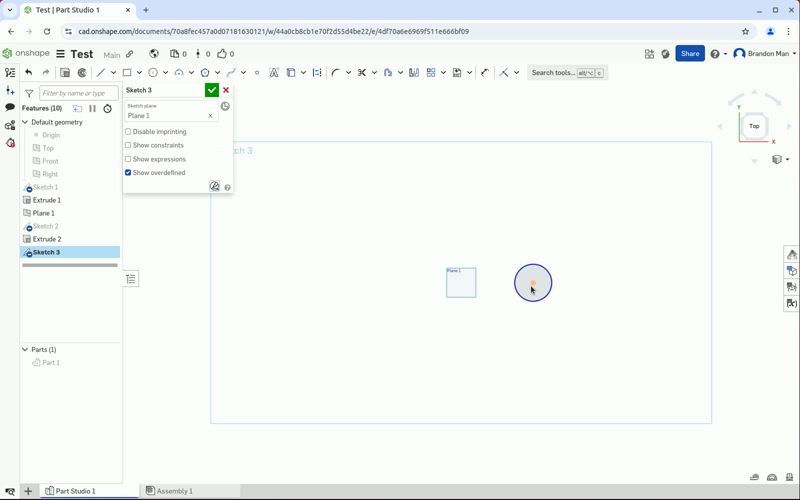
scroll(6)
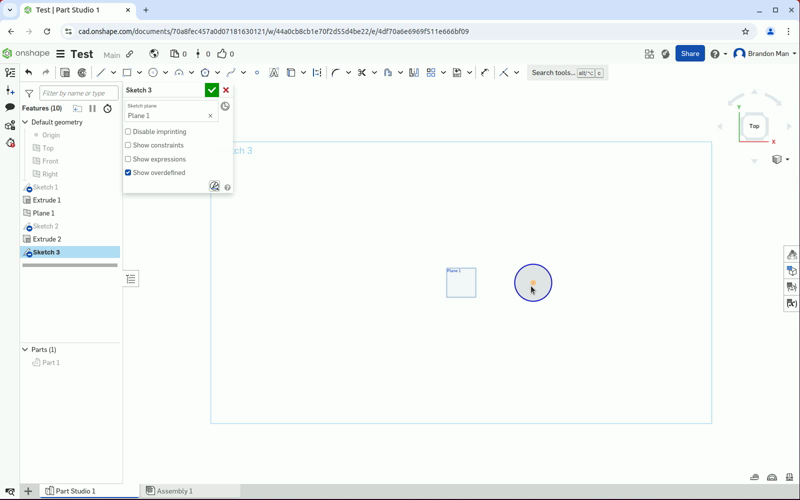
scroll(6)
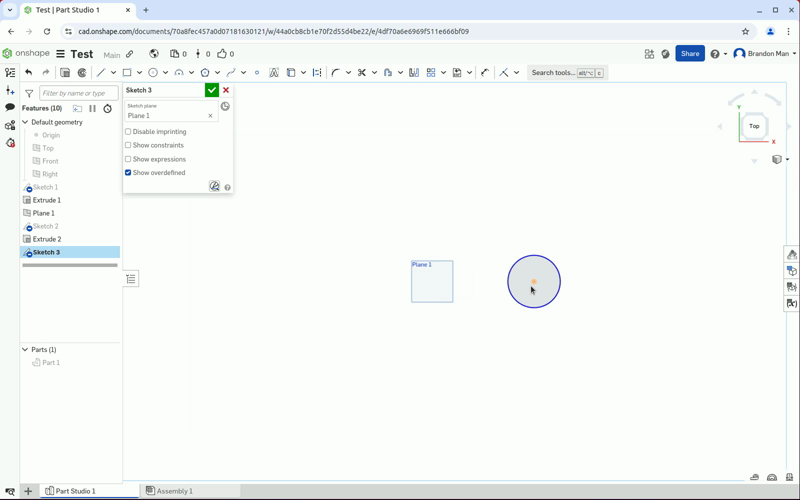
scroll(6)
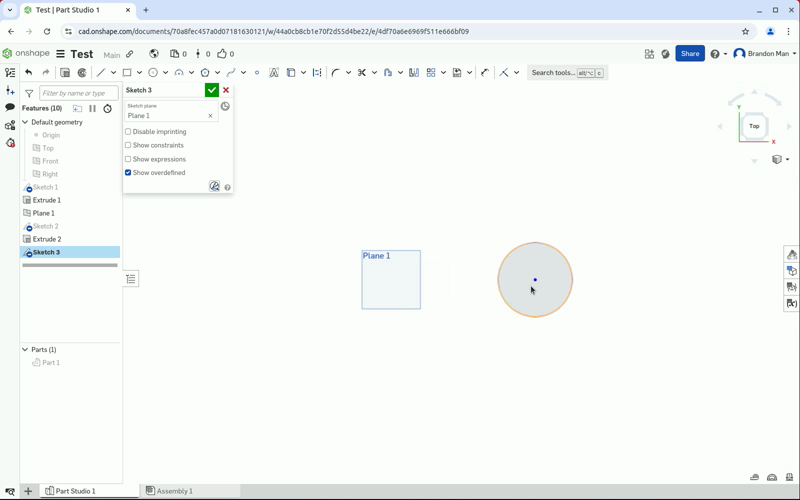
scroll(6)
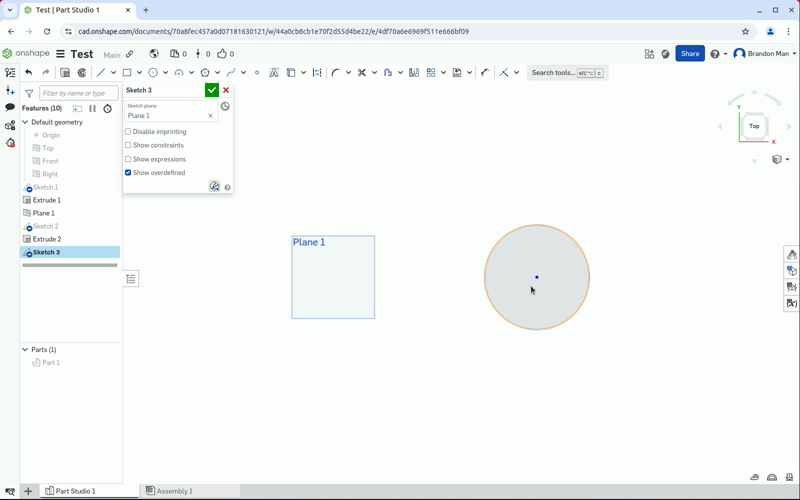
scroll(6)
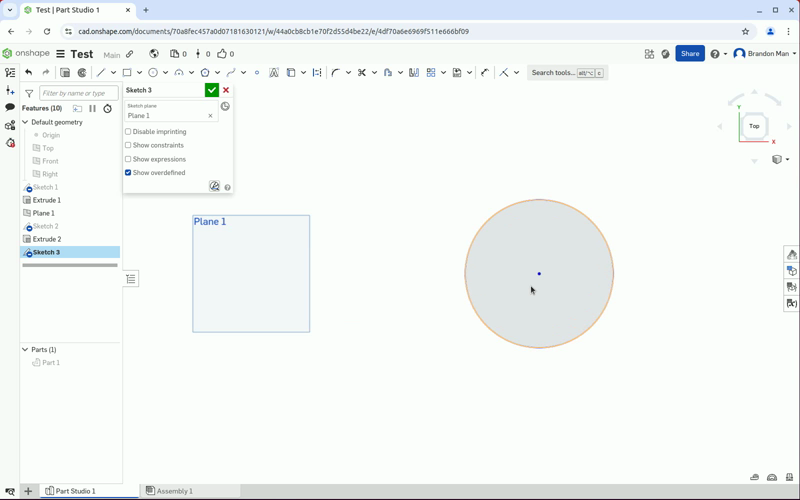
scroll(6)
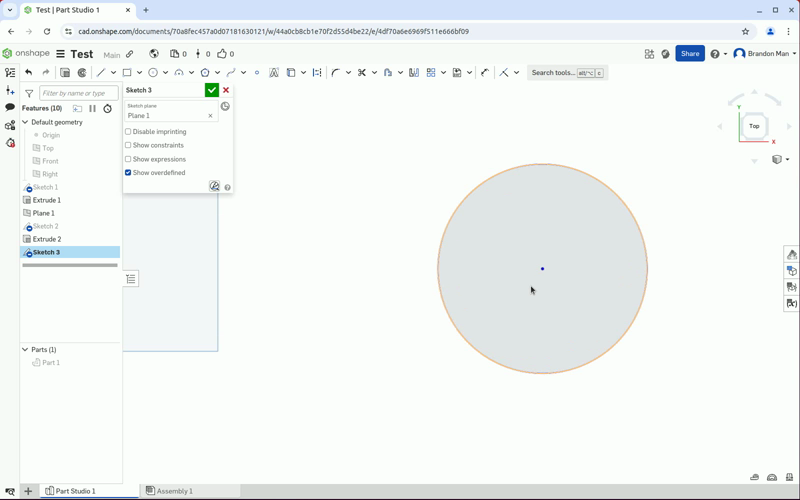
scroll(6)
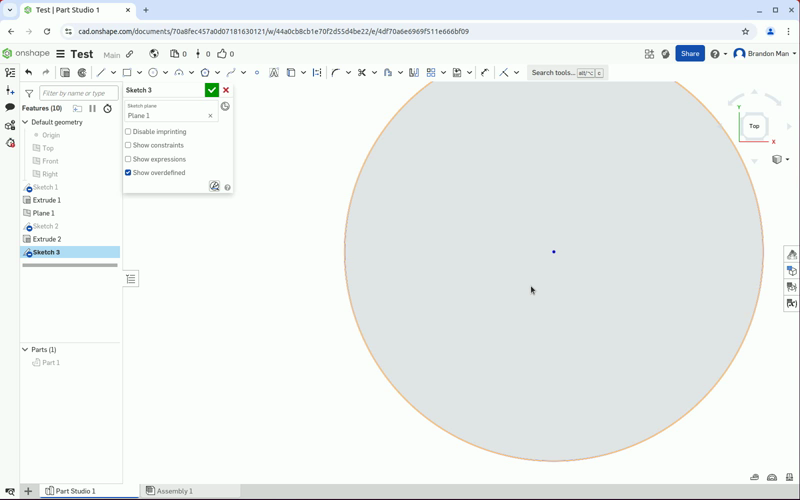
click(531, 285)
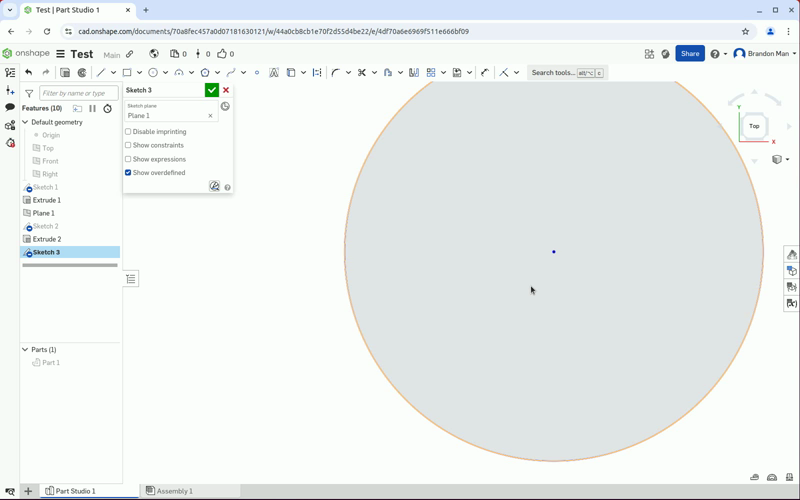
scroll(-6)
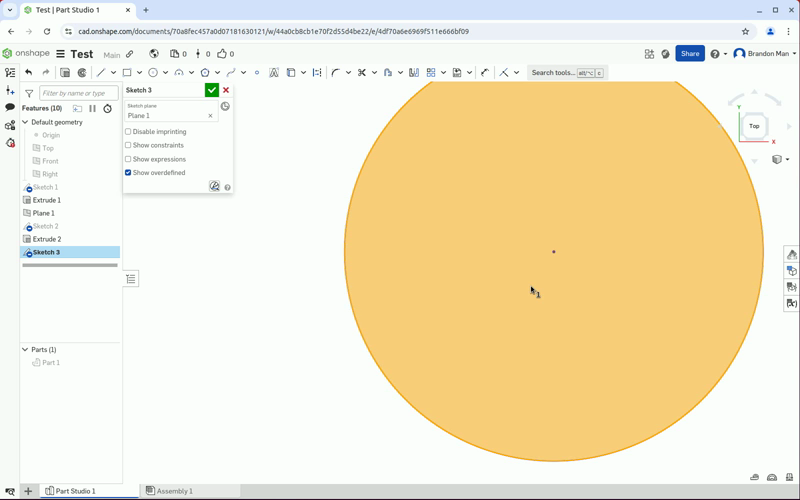
scroll(-6)
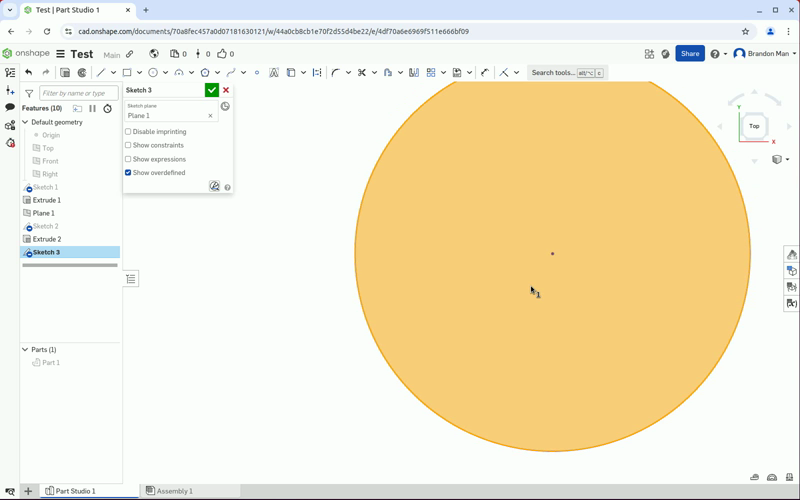
scroll(-6)
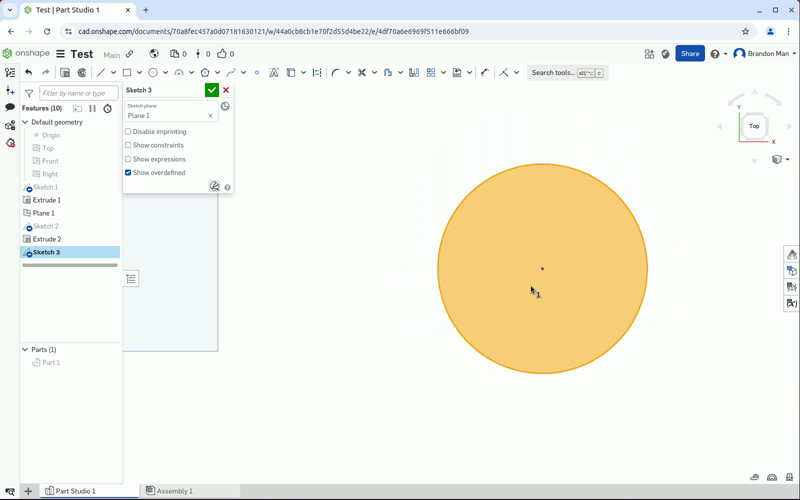
scroll(-6)
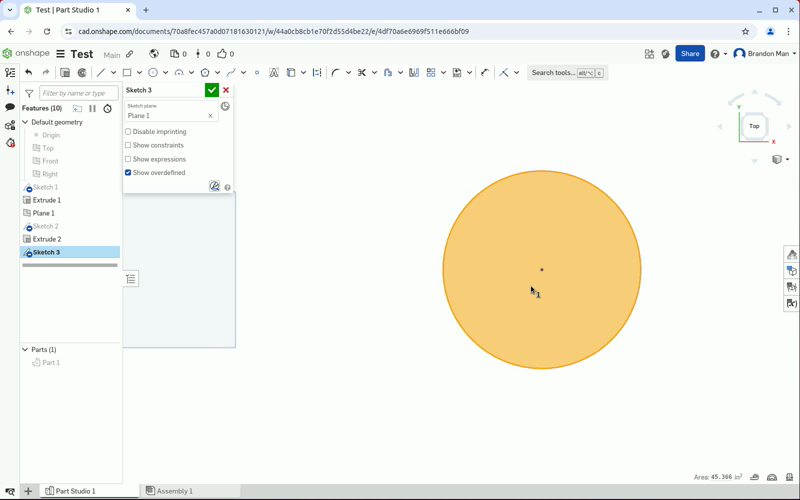
scroll(-6)
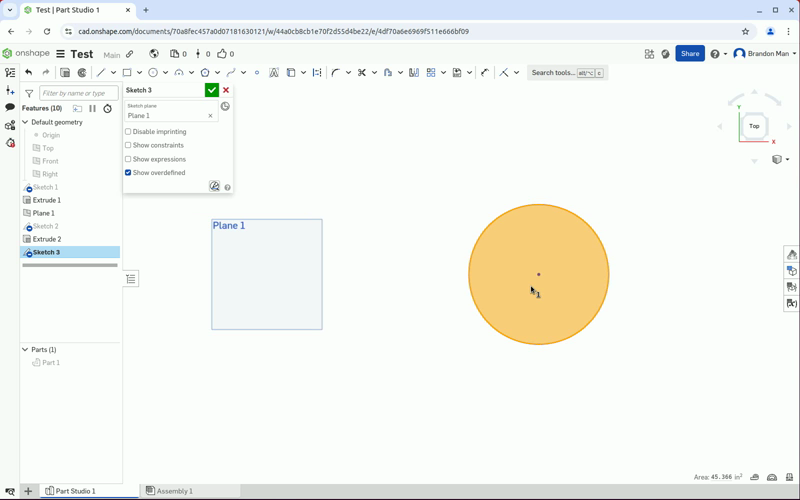
scroll(-6)
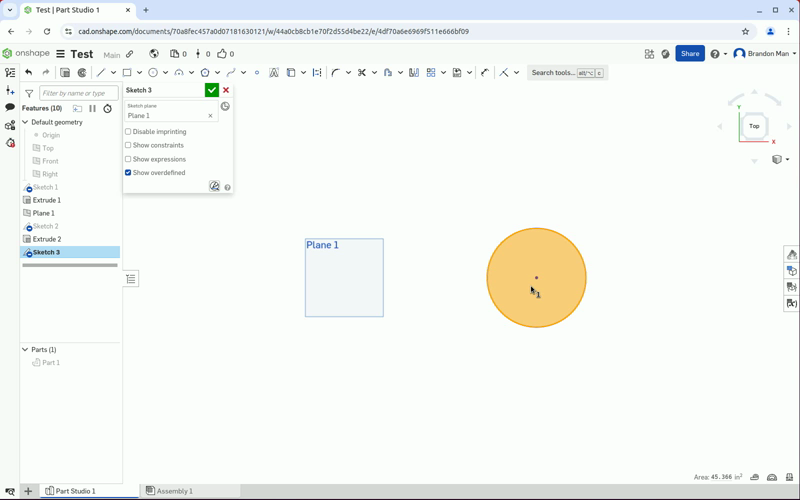
scroll(-6)
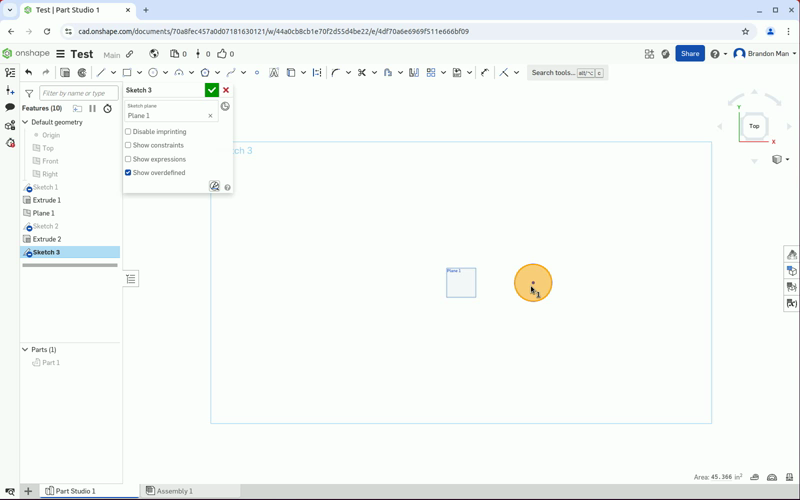
mouse_move(73, 352)
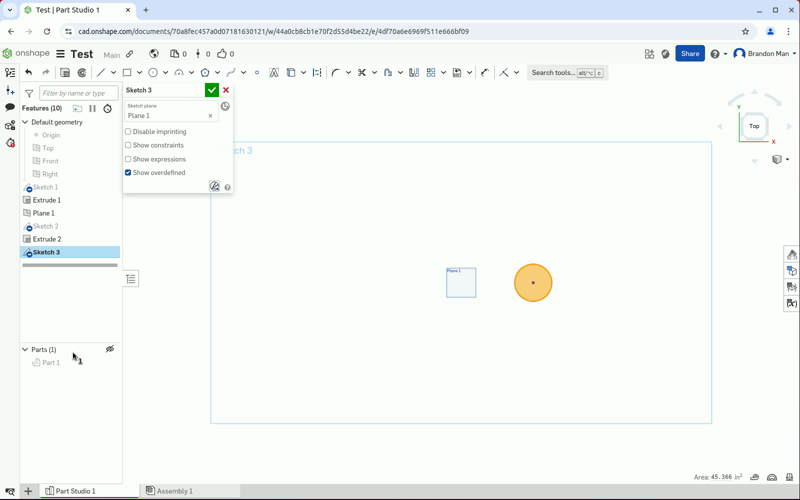
key(shift+y)
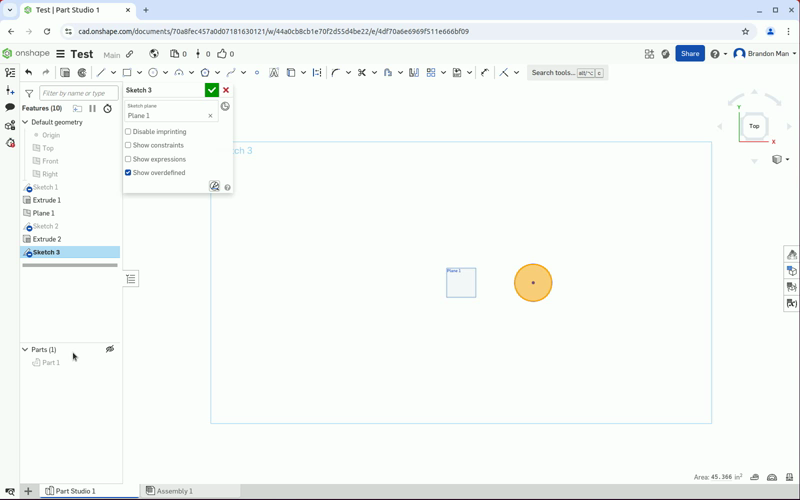
key(shift+e)
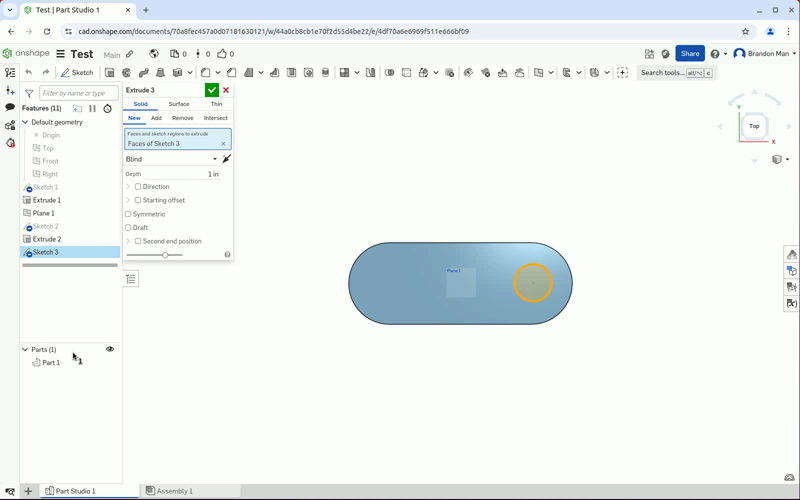
mouse_move(143, 106)
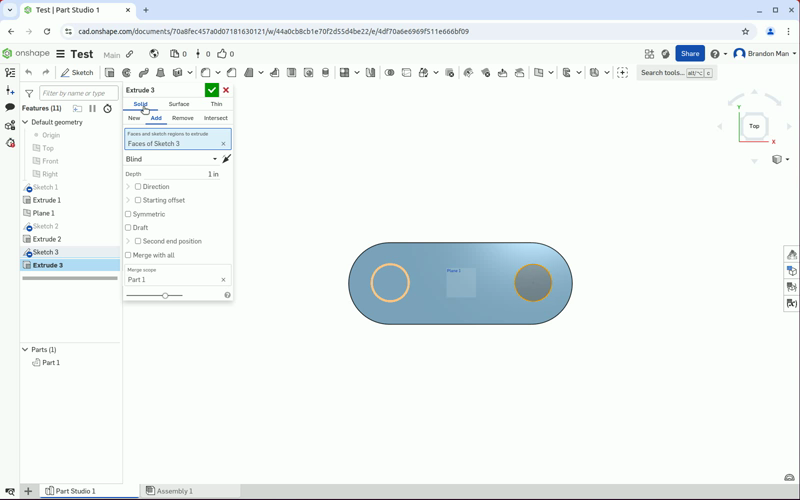
click(143, 106)
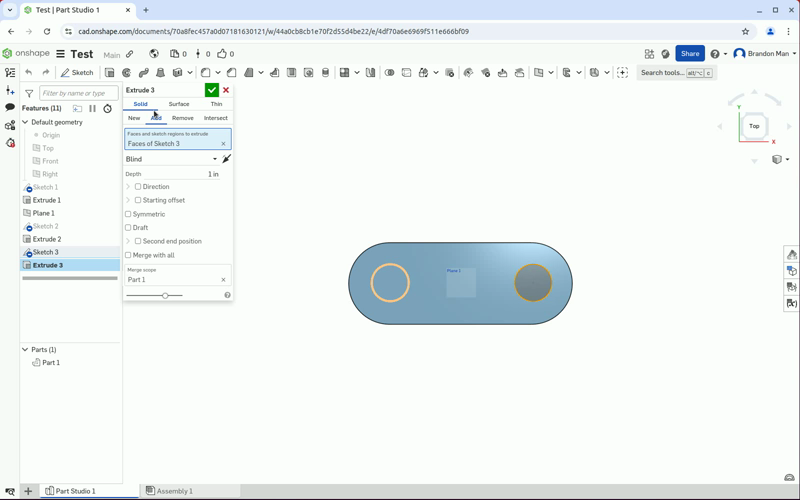
mouse_move(186, 120)
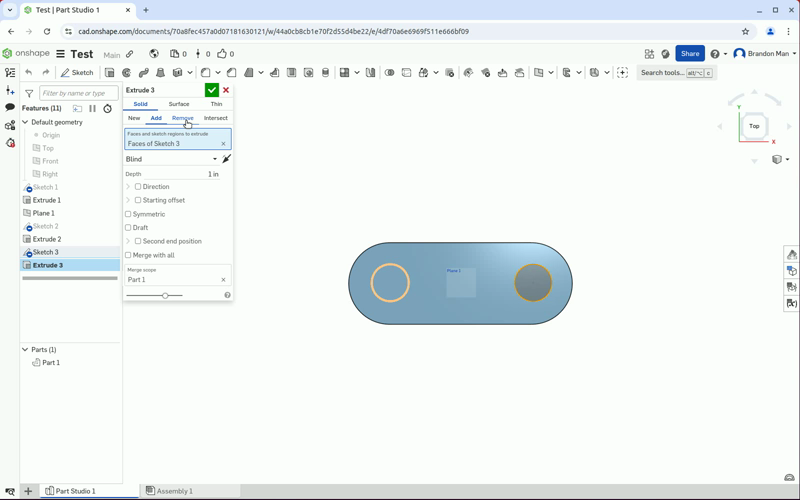
click(186, 120)
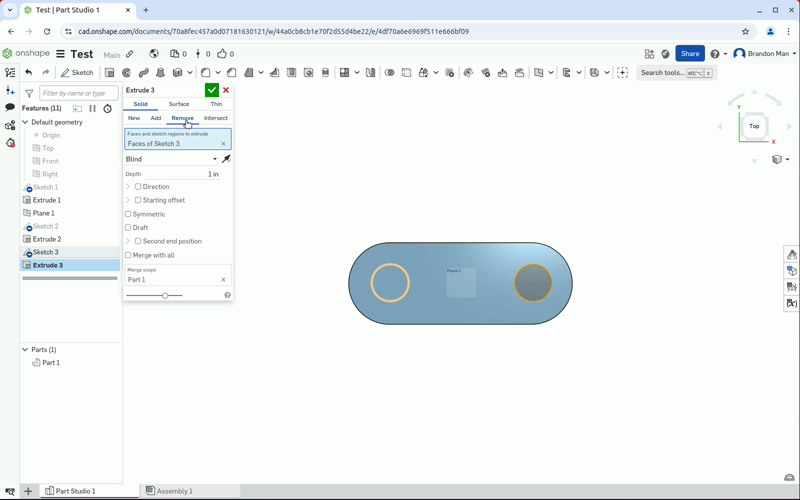
key(tab, 4)
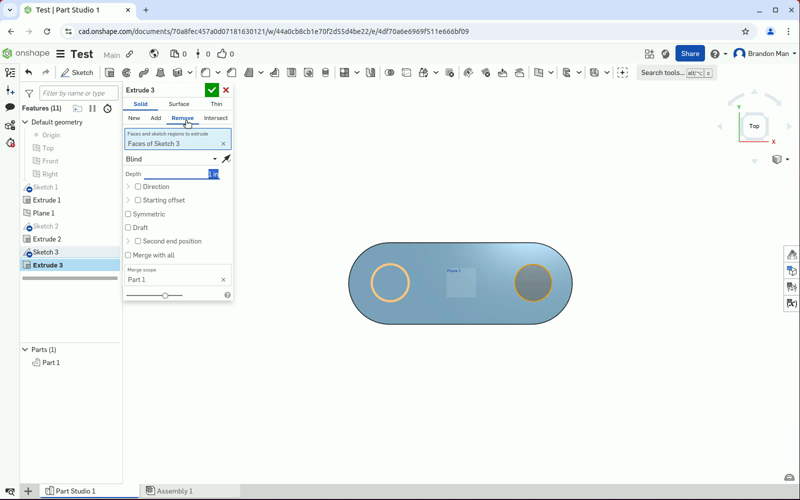
text(2.166)
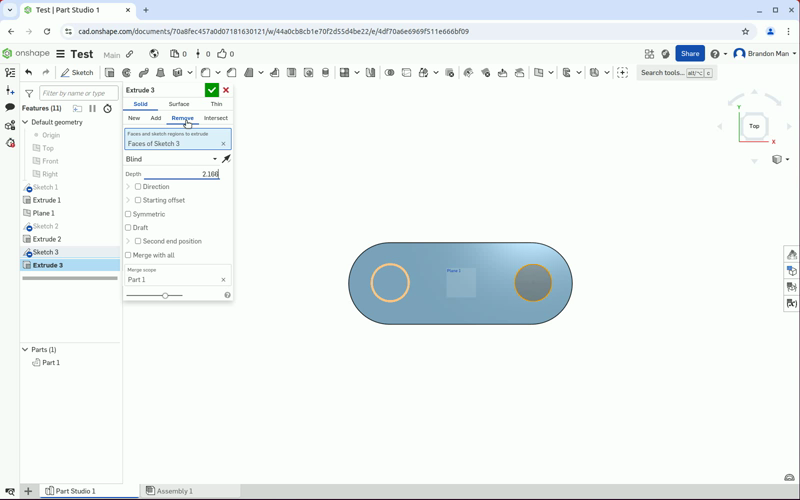
key(tab, 6)
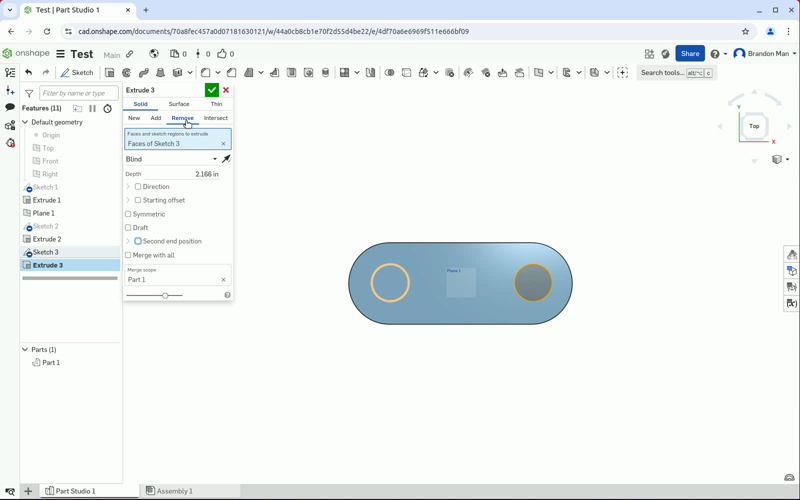
key(space)
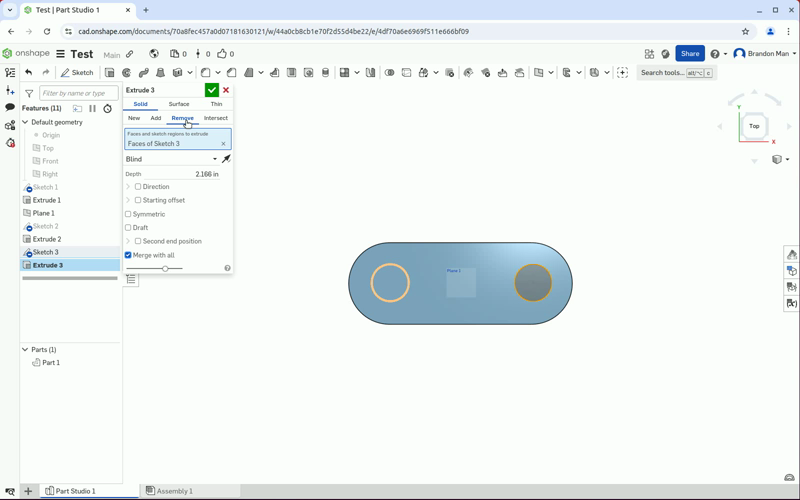
key(enter)
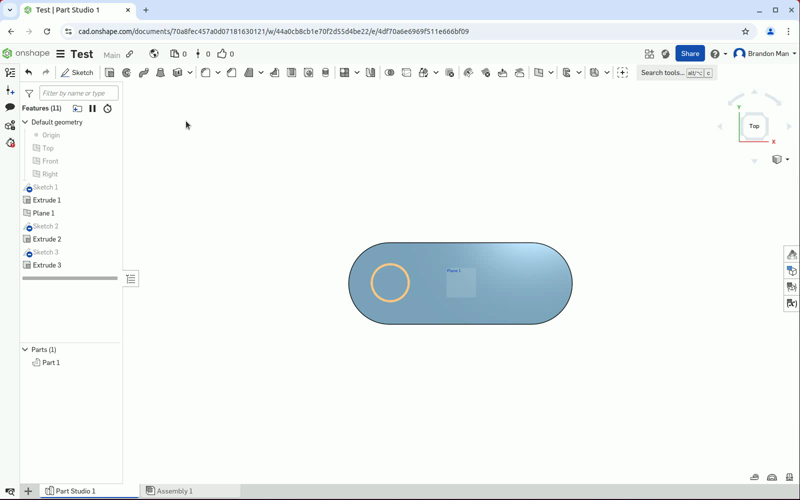
key(shift+h)
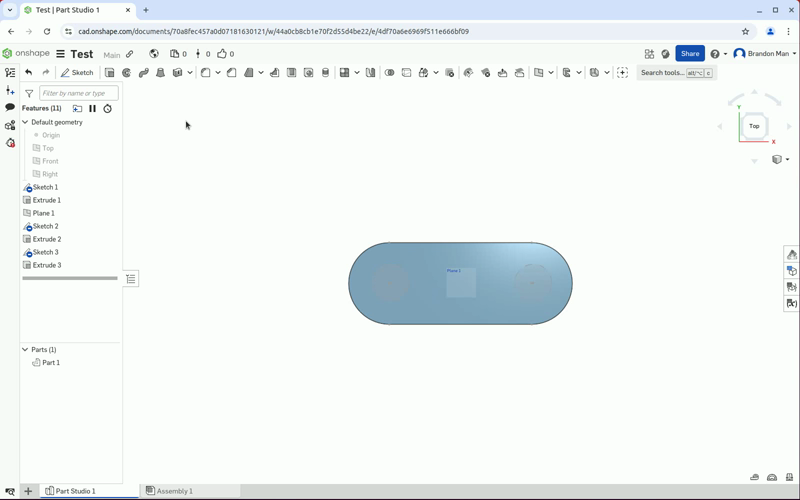
key(shift+h)
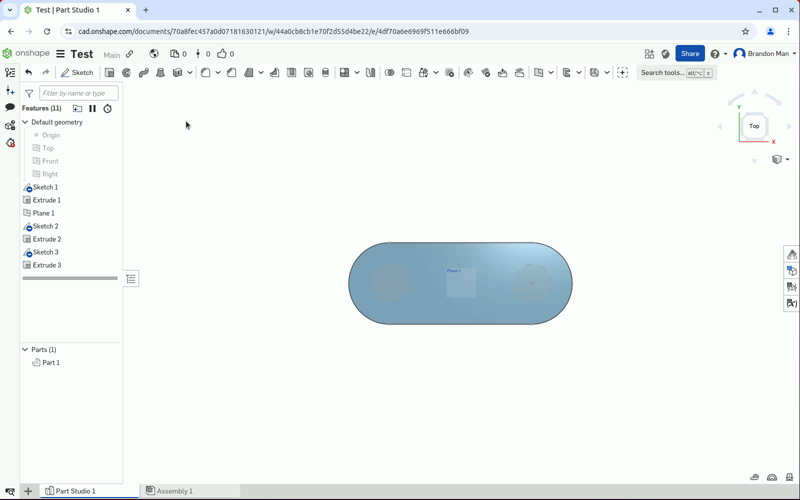
key(shift+7)
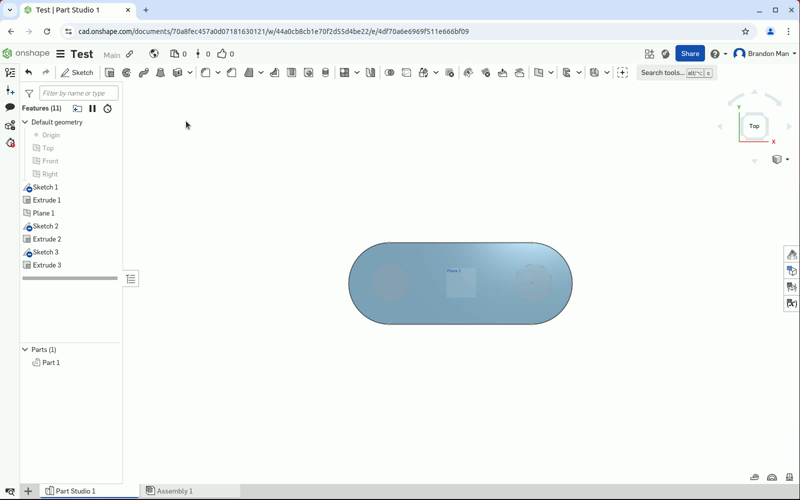
key(up, 3)
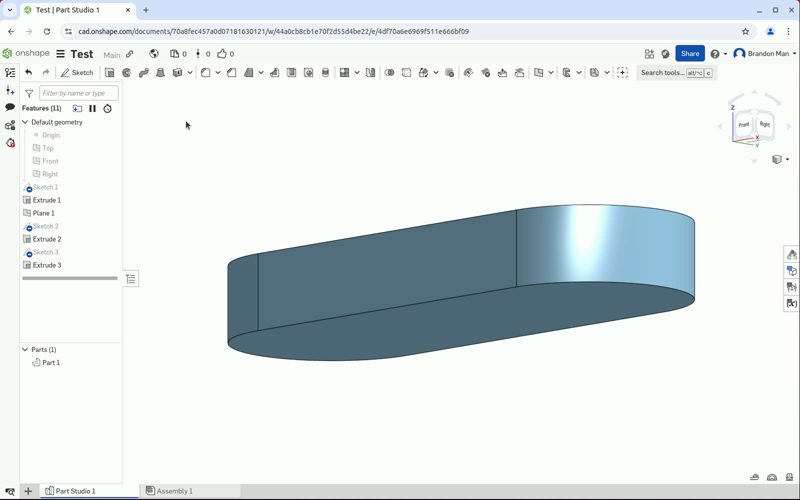
key(left, 3)
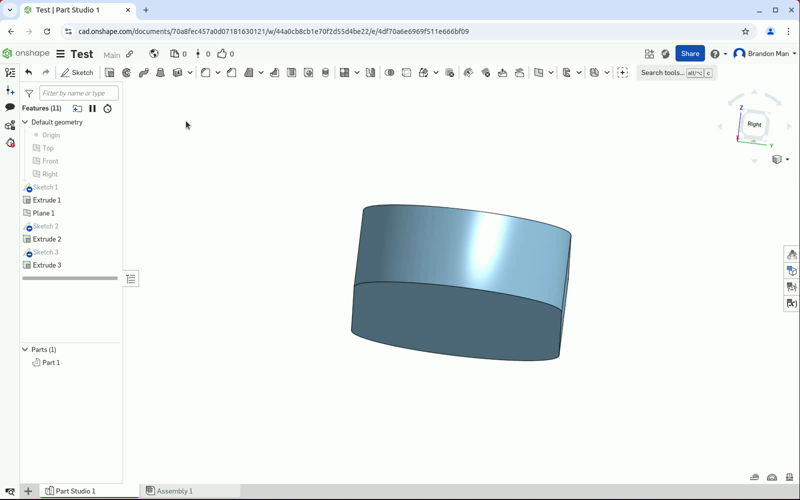
key(right, 3)
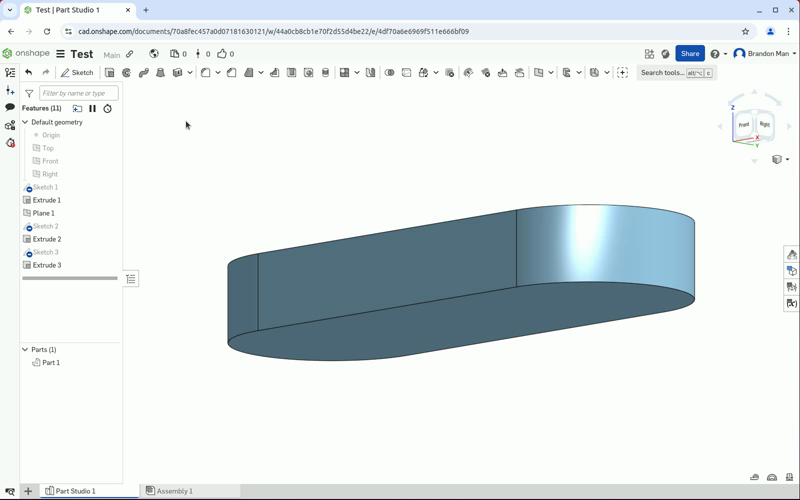
key(down, 3)
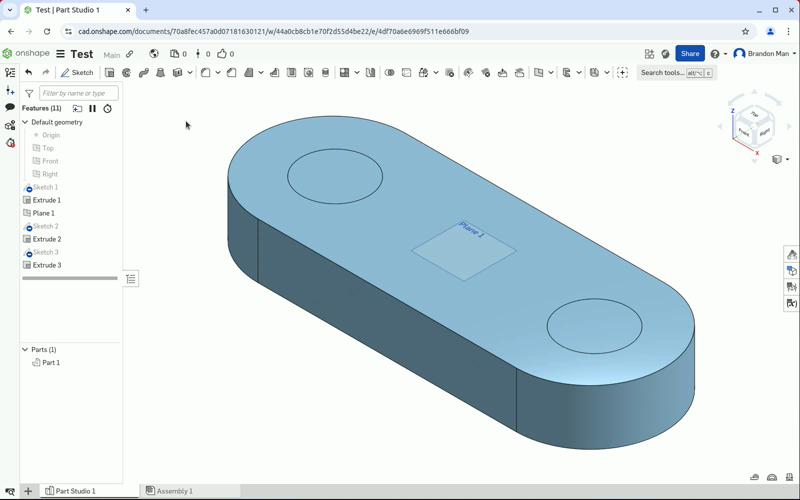
mouse_move(73, 189)
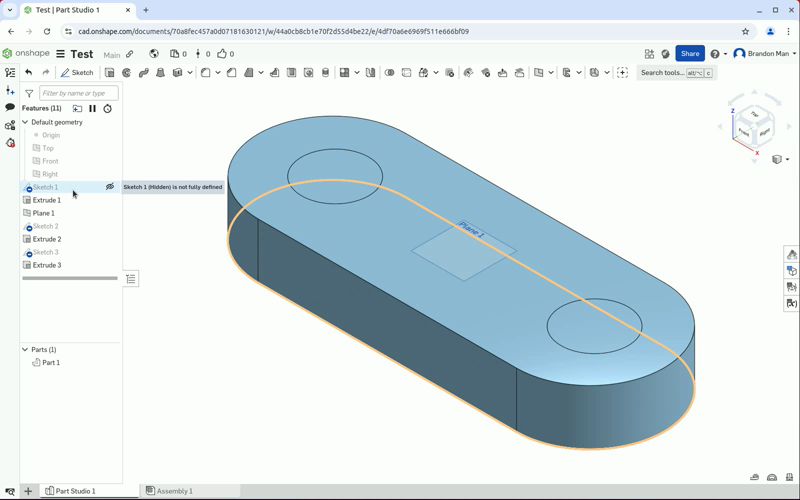
click(73, 189)